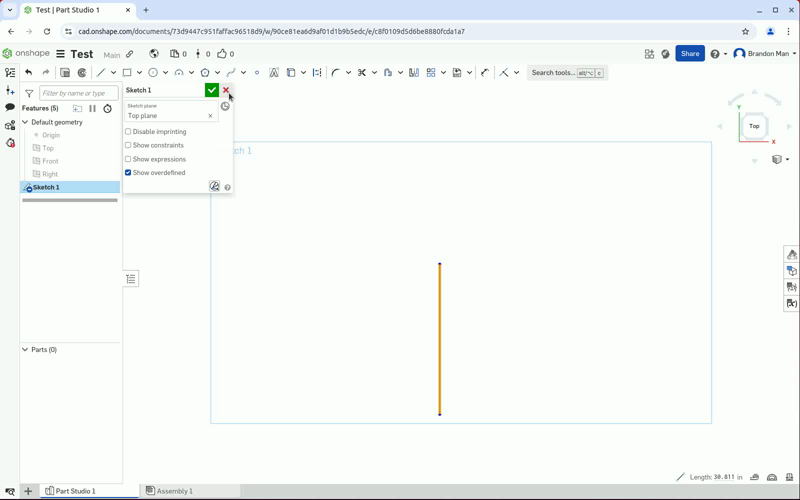
key(shift+h)
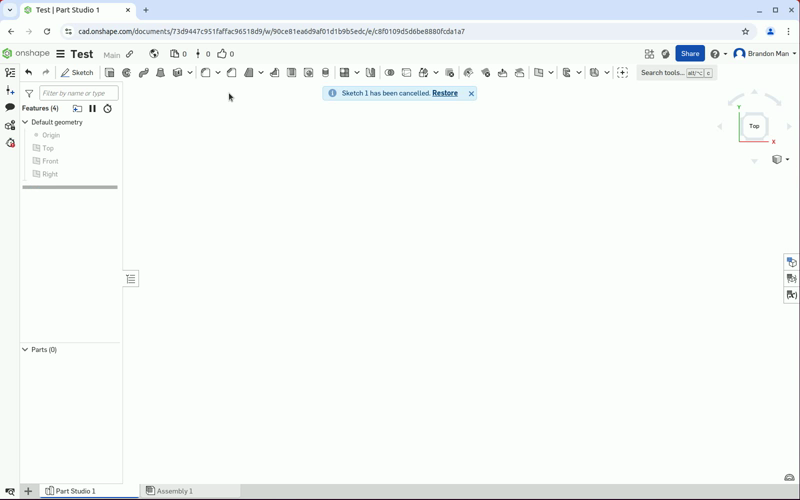
mouse_move(73, 352)
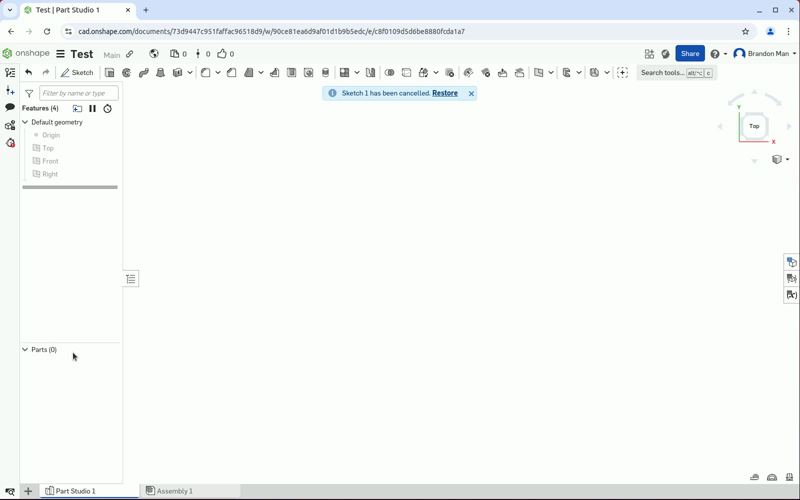
key(y)
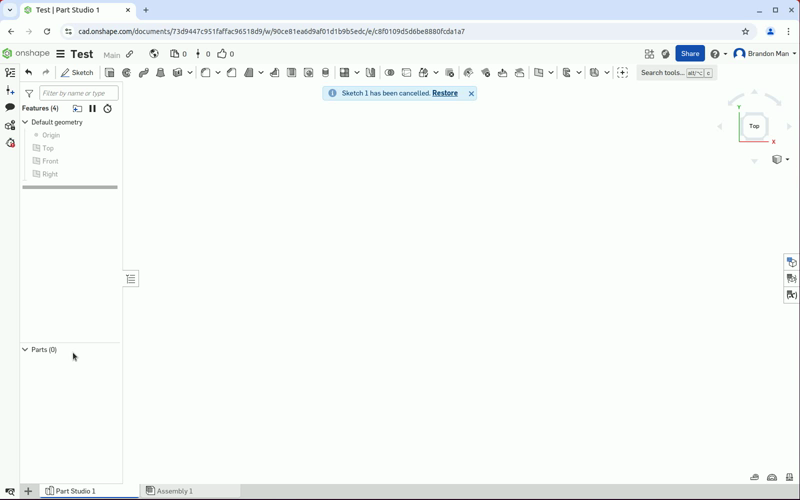
key(shift+p)
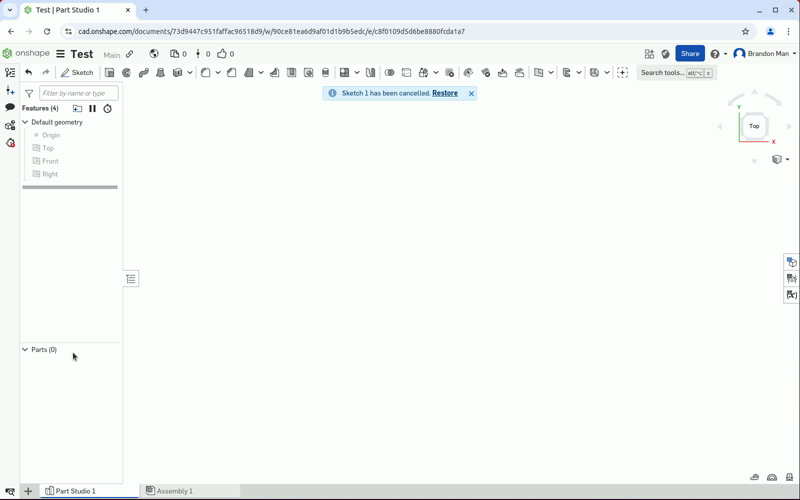
key(space)
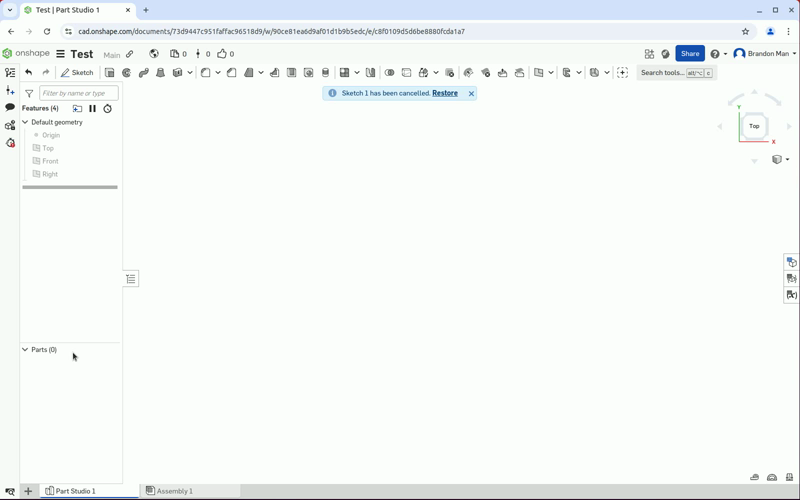
key_down(shift)
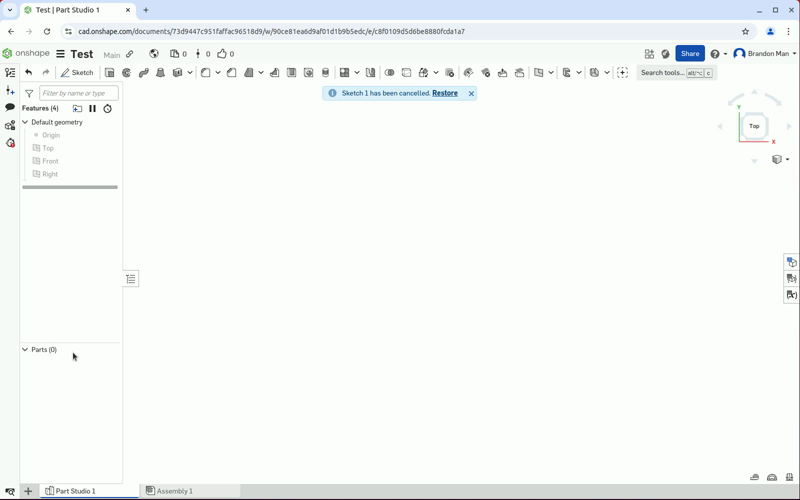
key(up)
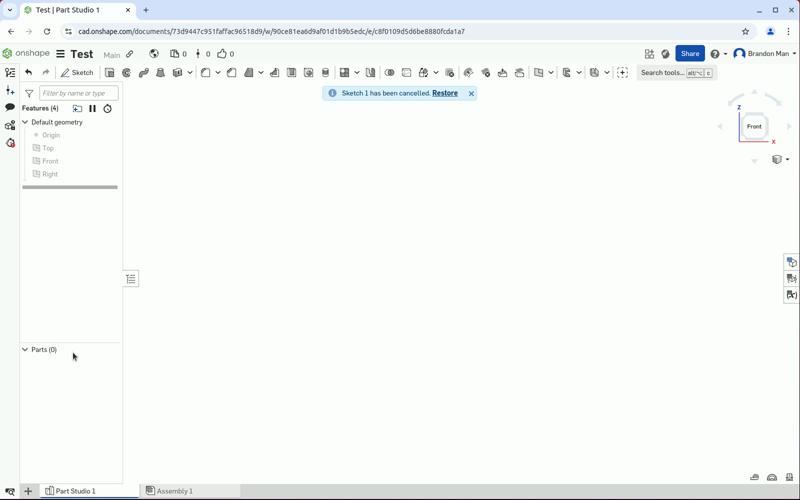
key_up(shift)
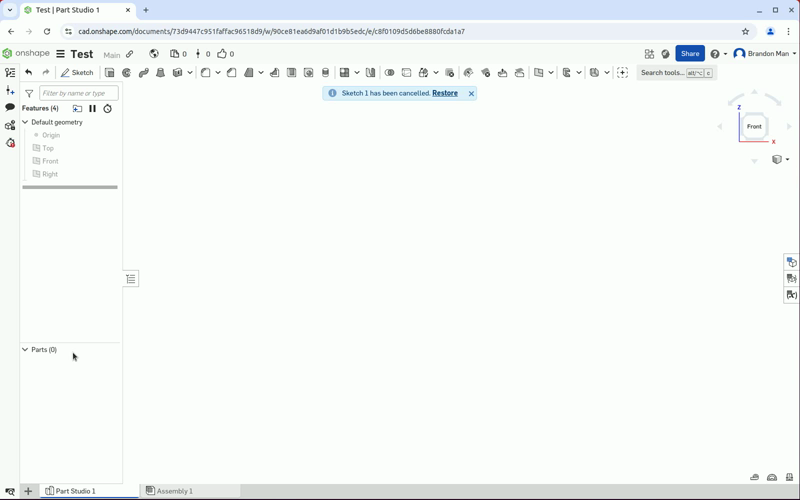
key(space)
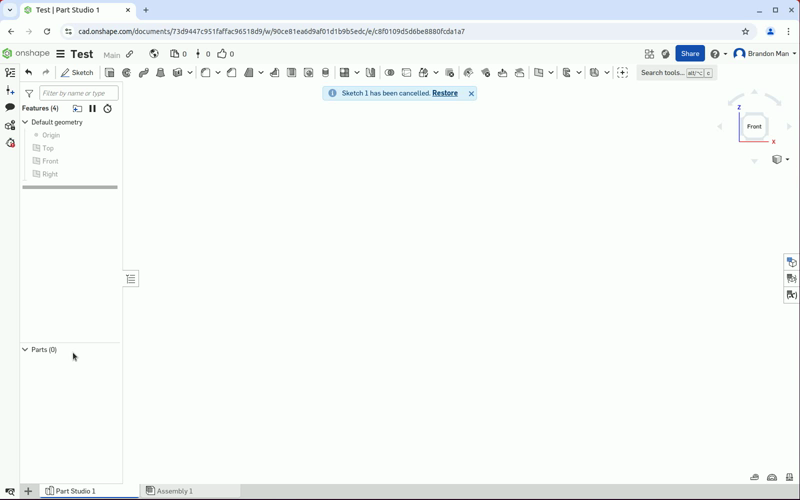
key_down(shift)
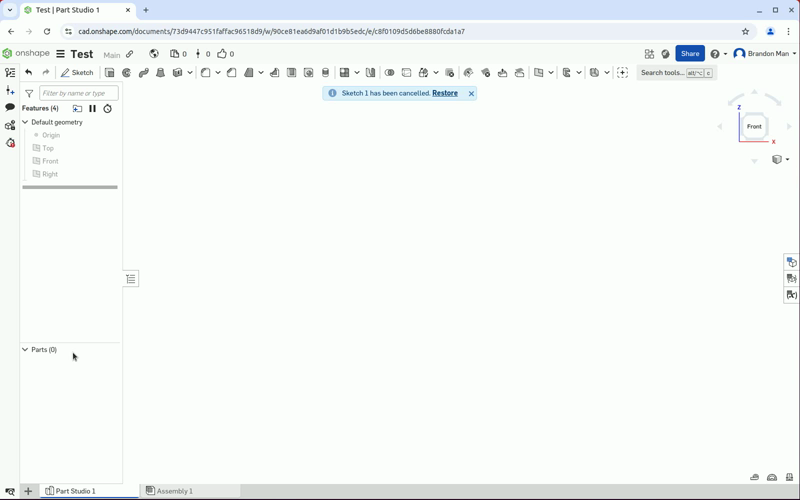
key(left)
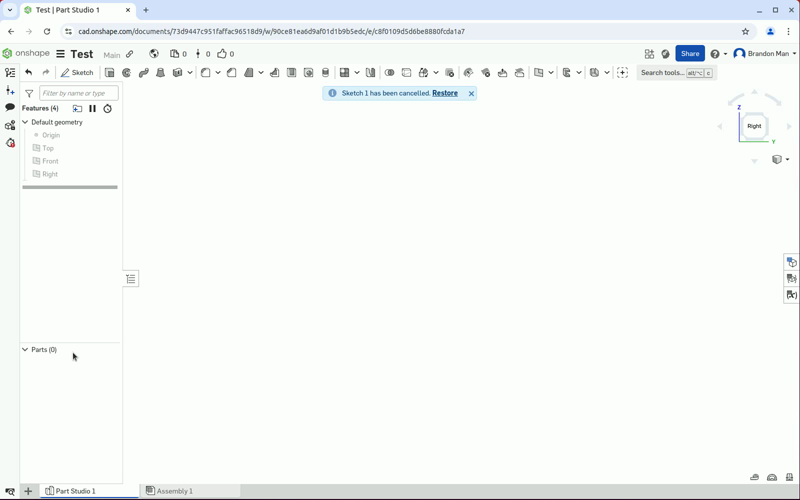
key_up(shift)
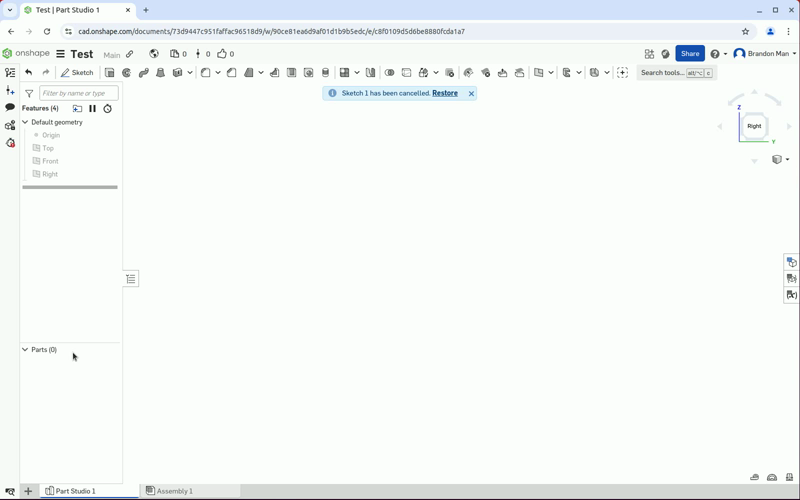
mouse_move(73, 352)
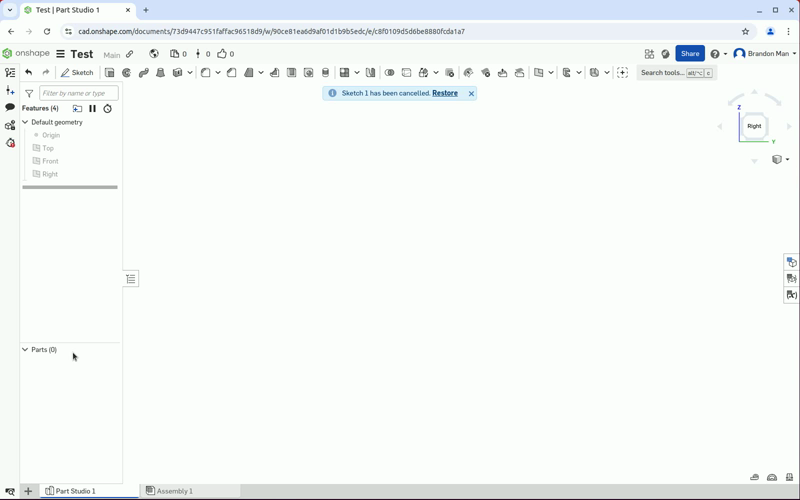
key(shift+y)
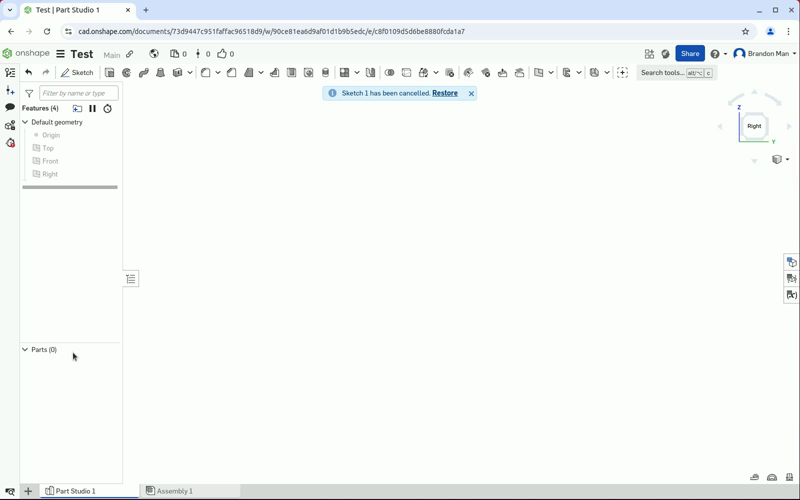
key(shift+s)
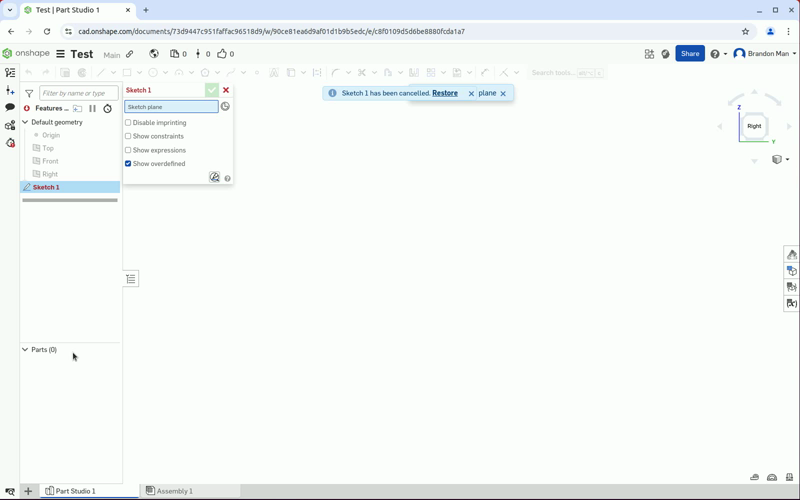
mouse_move(73, 176)
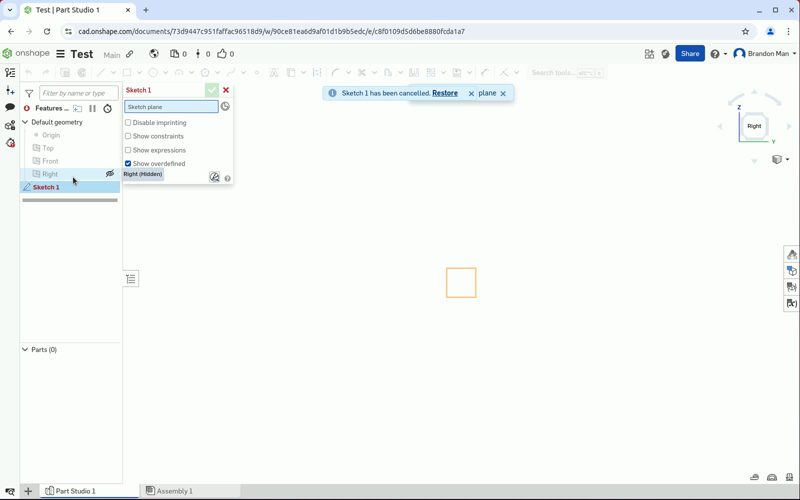
click(73, 176)
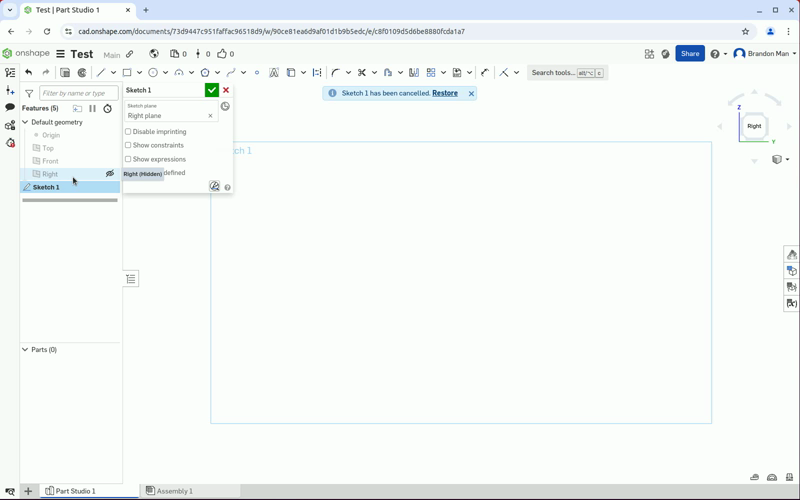
mouse_move(73, 352)
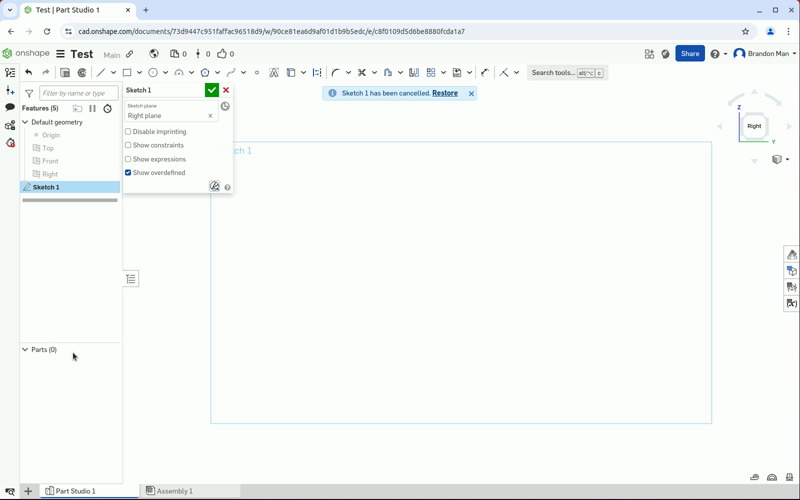
key(y)
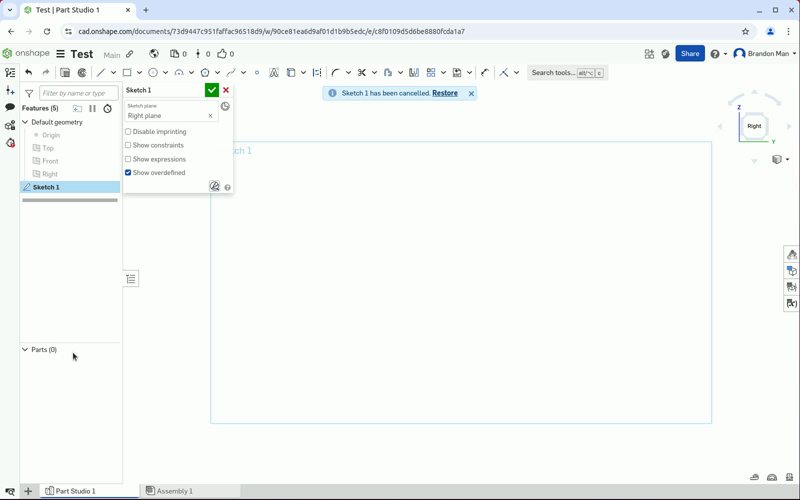
key(c)
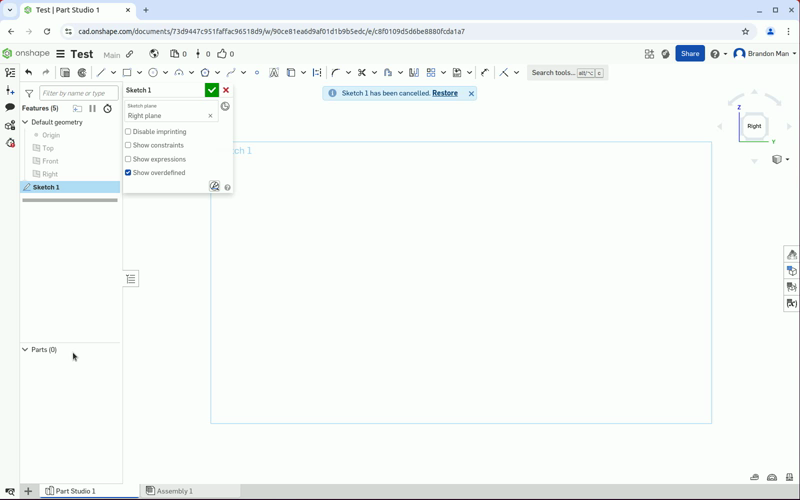
key_down(shift)
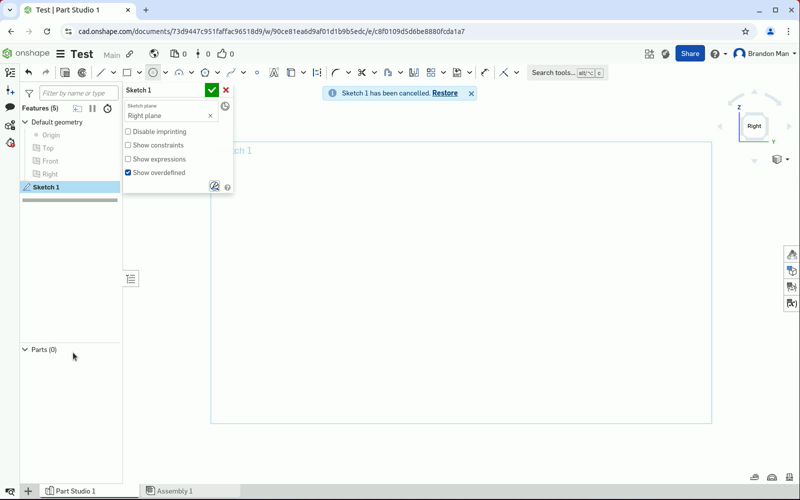
mouse_move(461, 282)
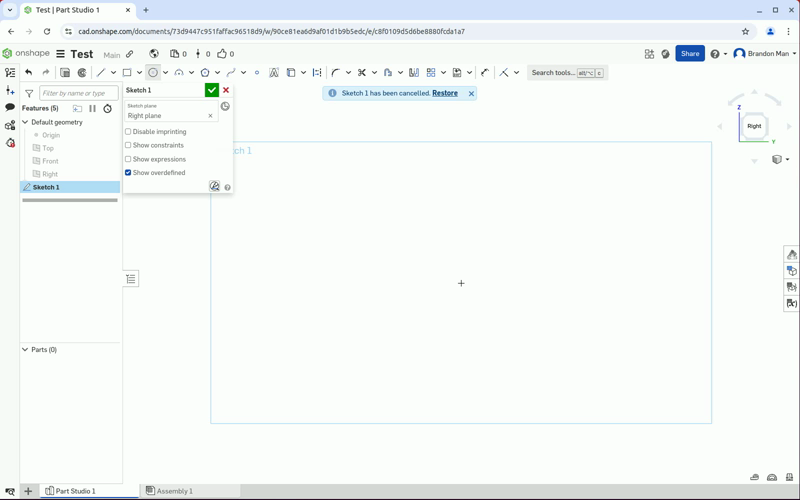
click(461, 282)
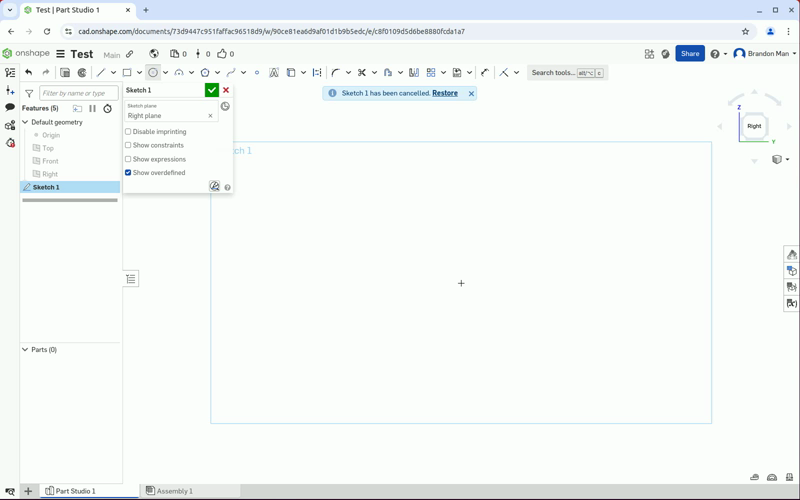
key_up(shift)
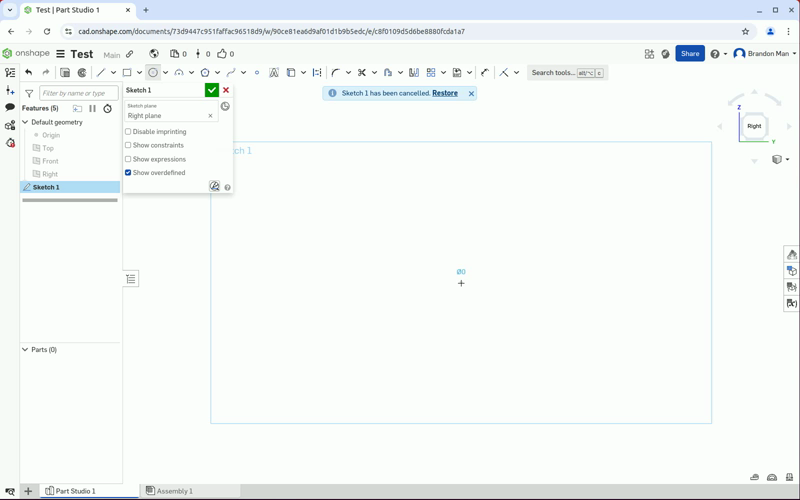
mouse_move(499, 282)
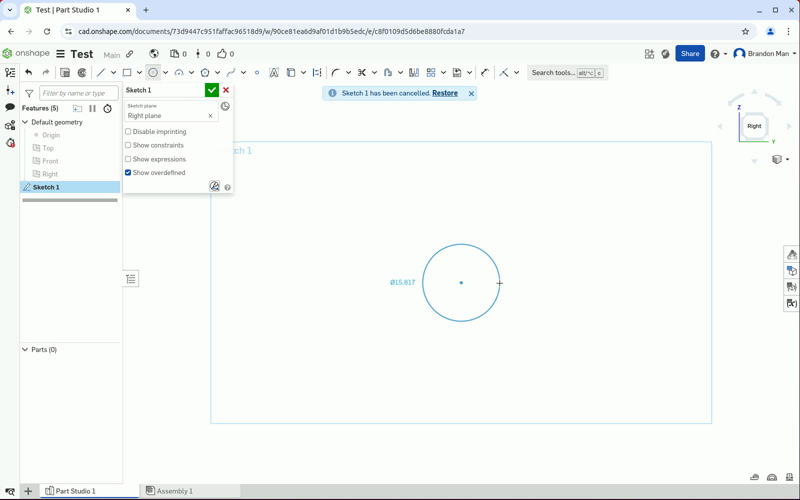
click(499, 282)
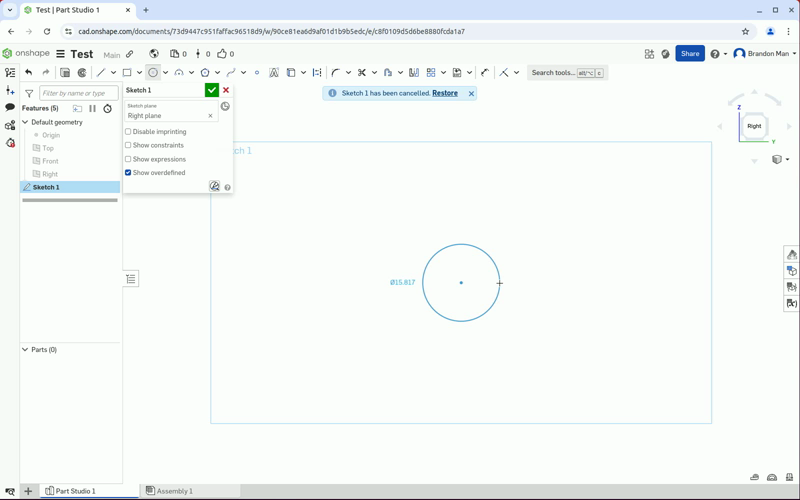
key(esc)
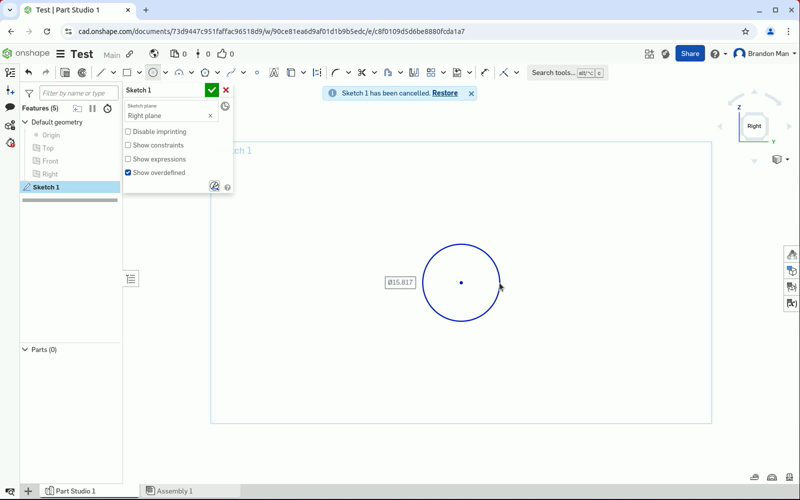
key(c)
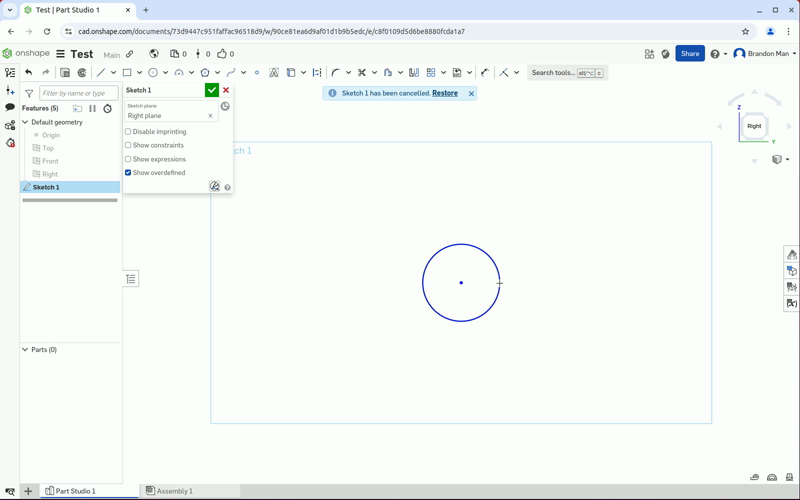
key_down(shift)
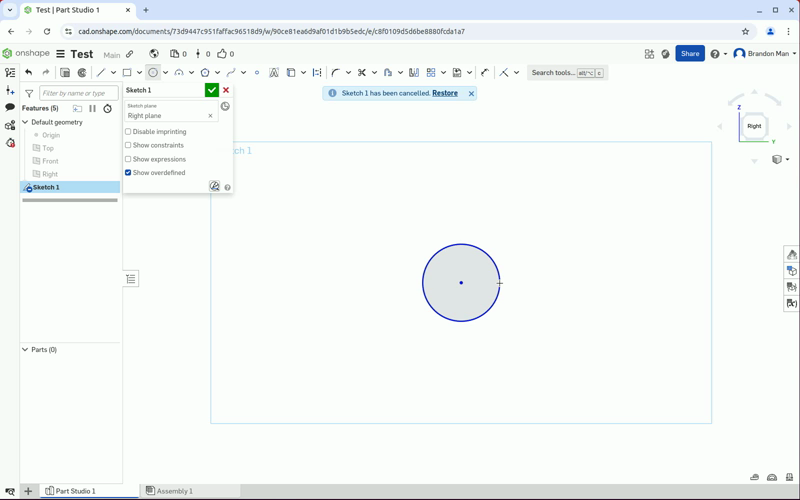
mouse_move(461, 282)
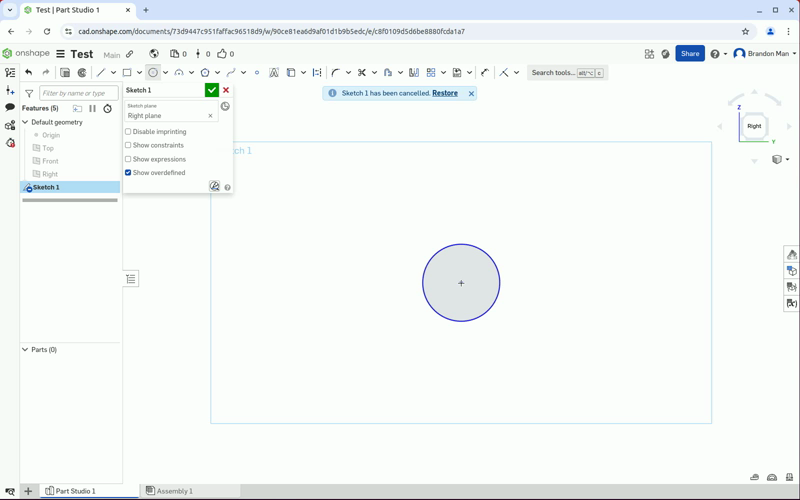
click(461, 282)
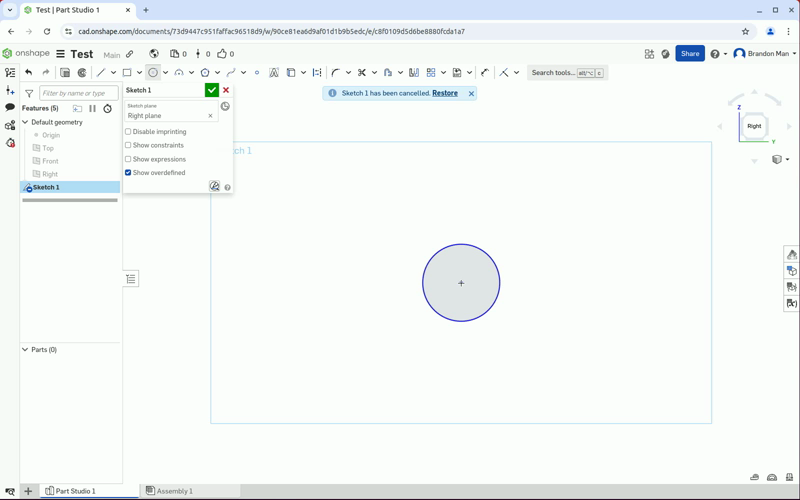
key_up(shift)
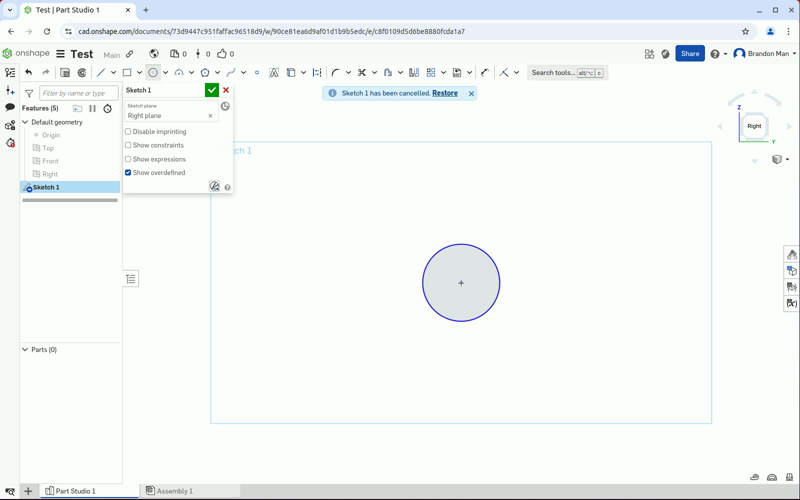
mouse_move(480, 282)
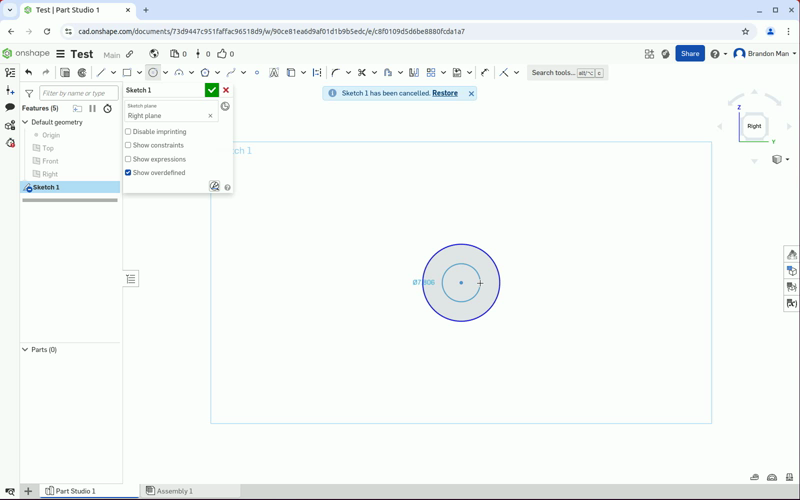
click(480, 282)
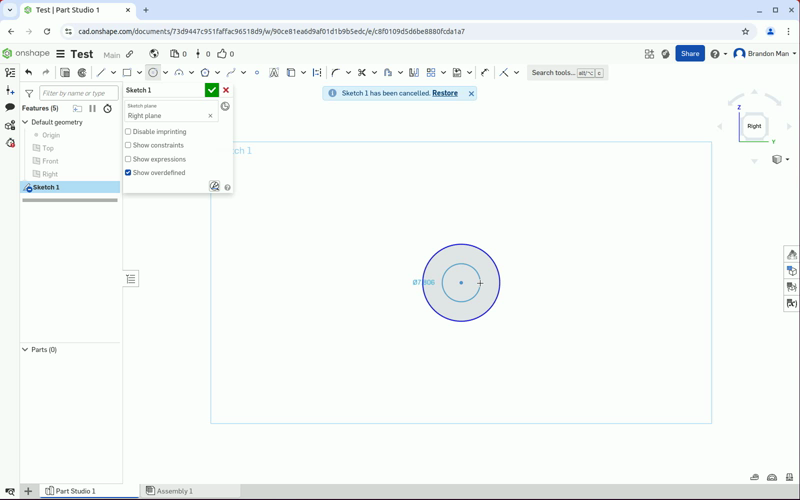
key(esc)
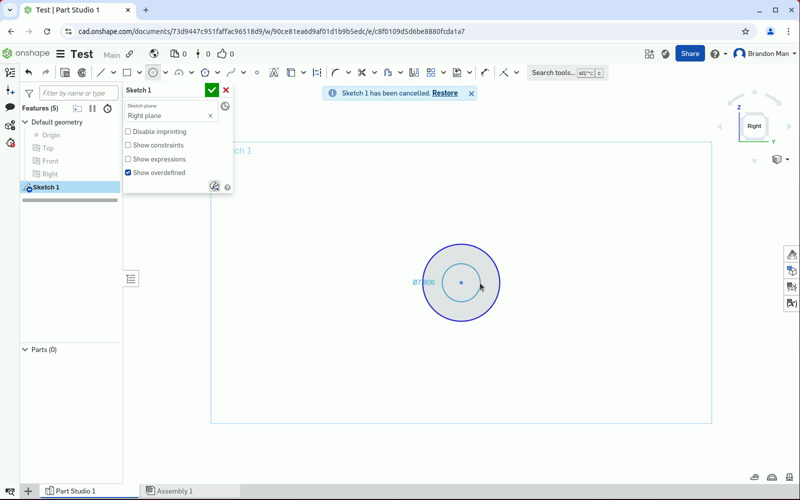
mouse_move(437, 273)
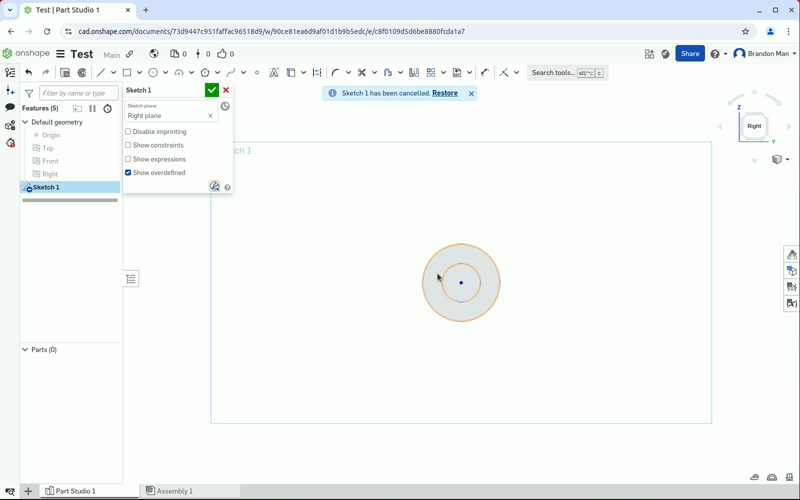
click(437, 273)
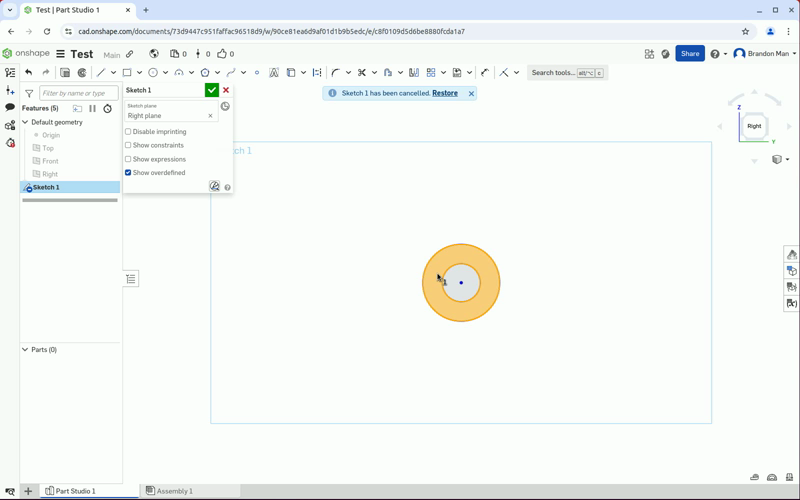
mouse_move(73, 352)
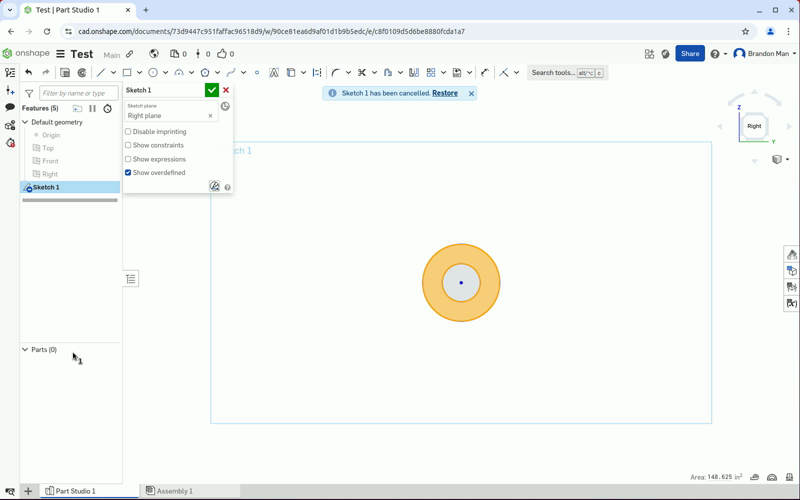
key(shift+y)
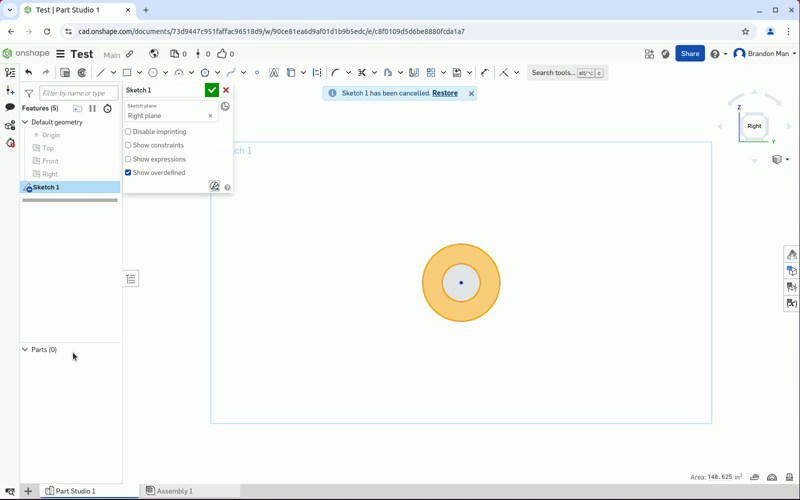
key(shift+e)
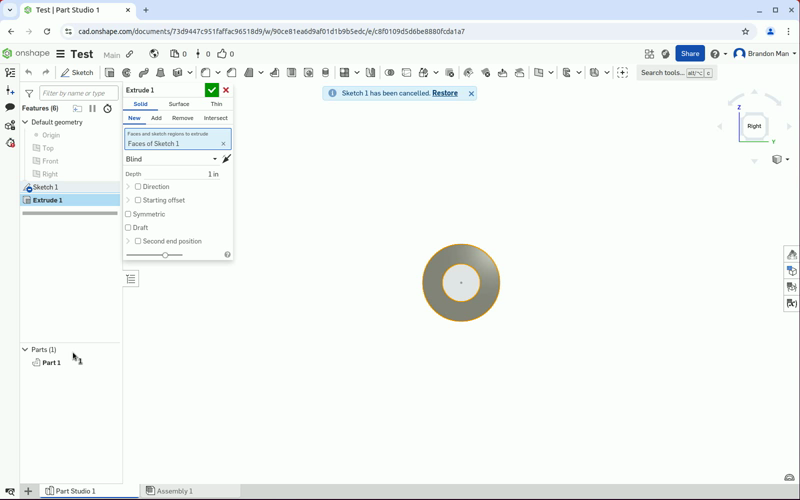
mouse_move(143, 106)
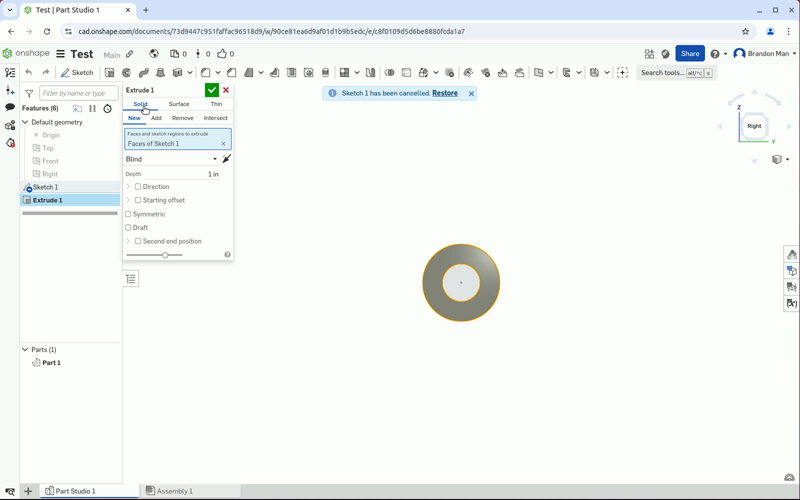
click(143, 106)
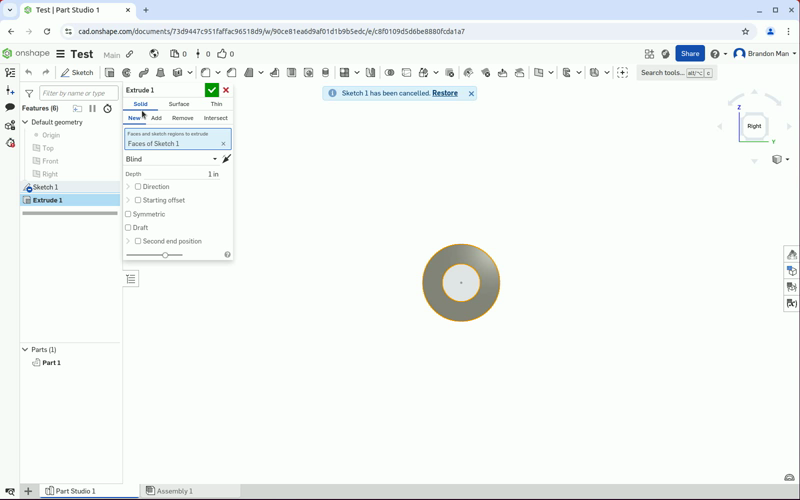
mouse_move(137, 120)
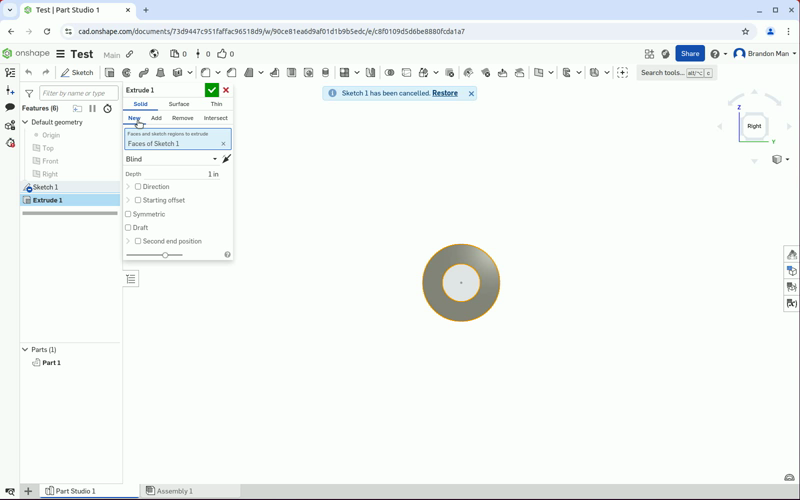
click(137, 120)
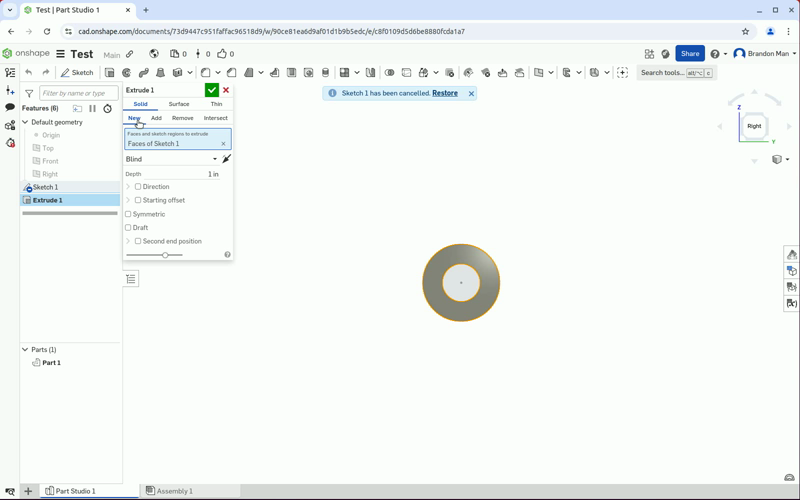
key(tab, 4)
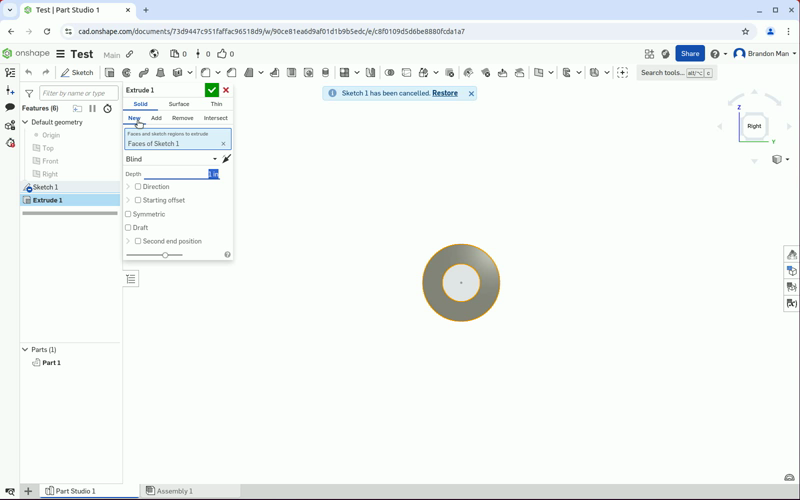
text(23.108)
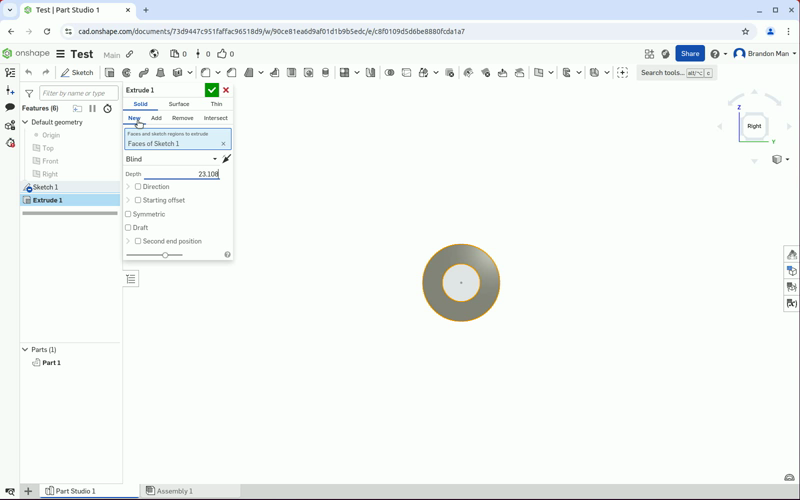
key(enter)
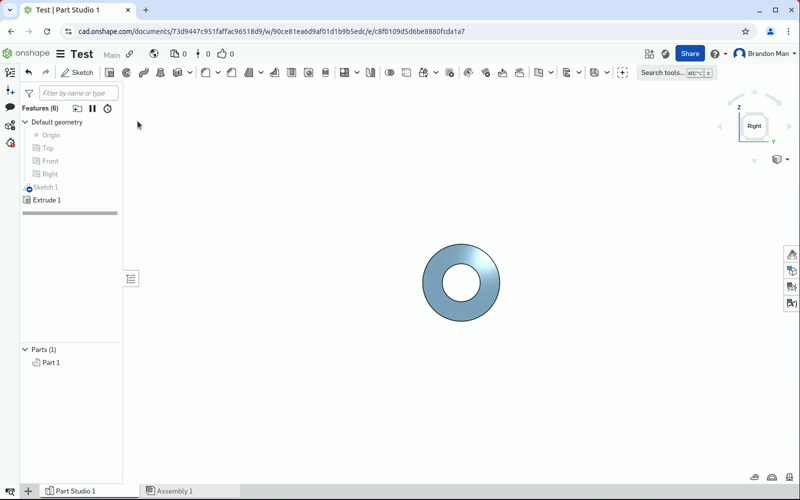
key(shift+h)
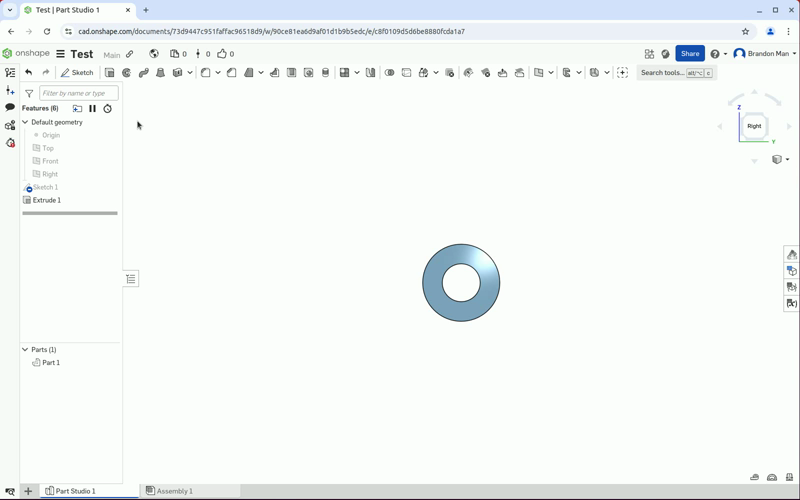
key(shift+h)
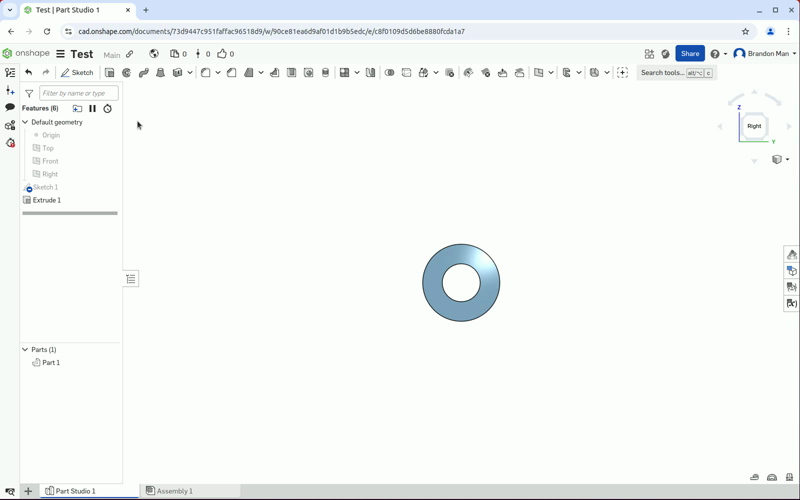
mouse_move(73, 189)
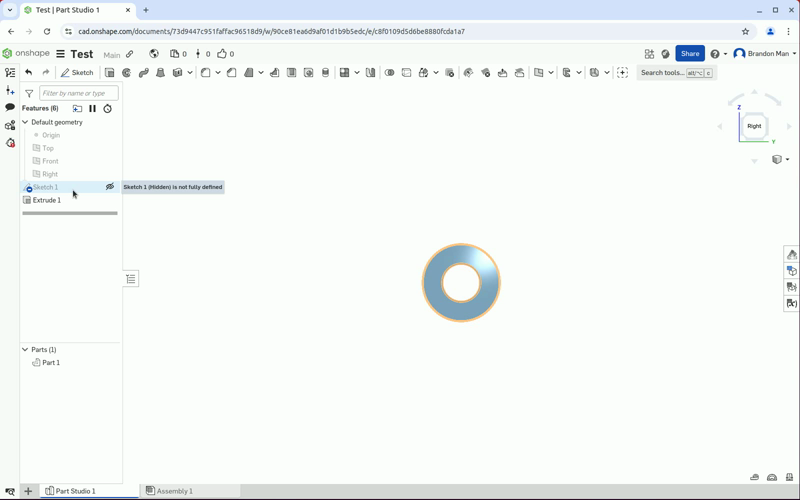
click(73, 189)
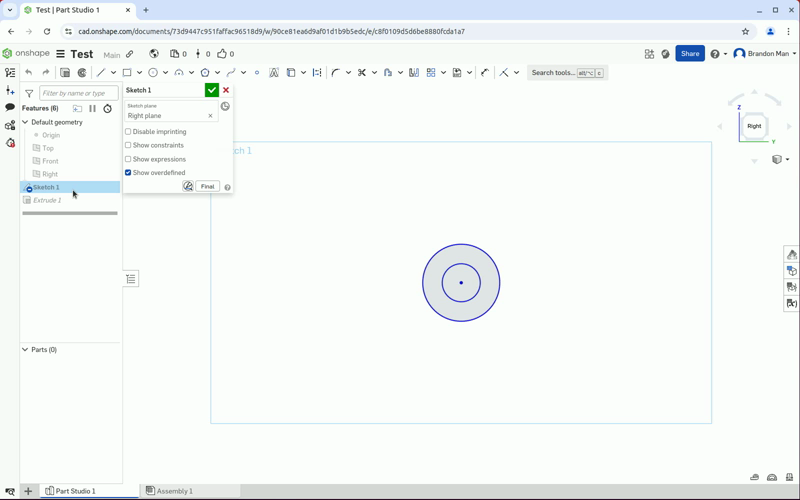
mouse_move(229, 92)
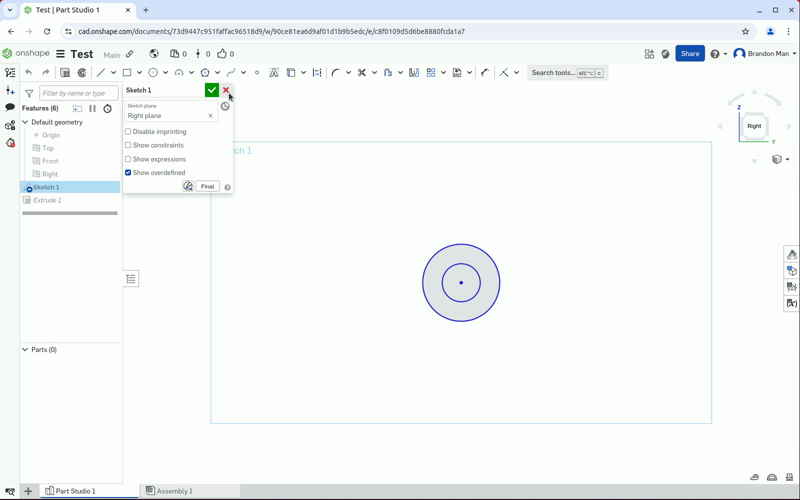
click(229, 92)
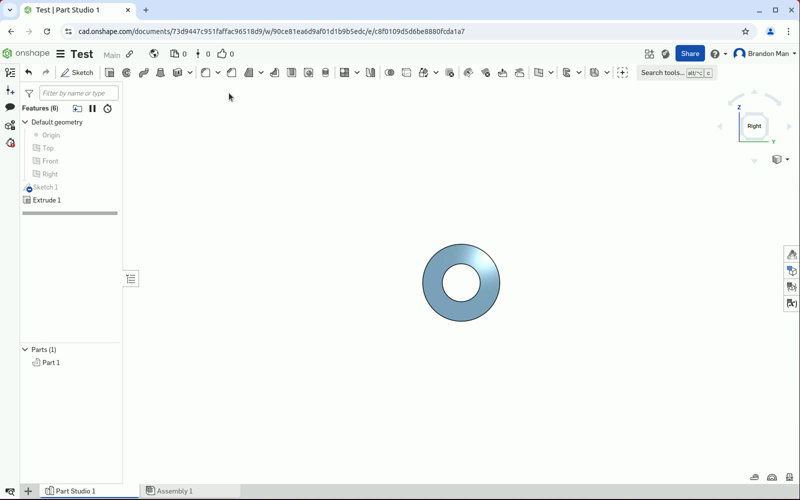
mouse_move(73, 352)
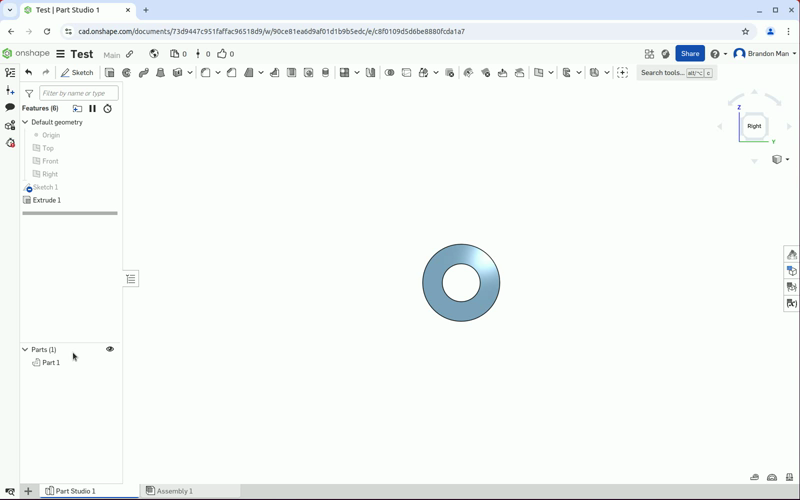
key(y)
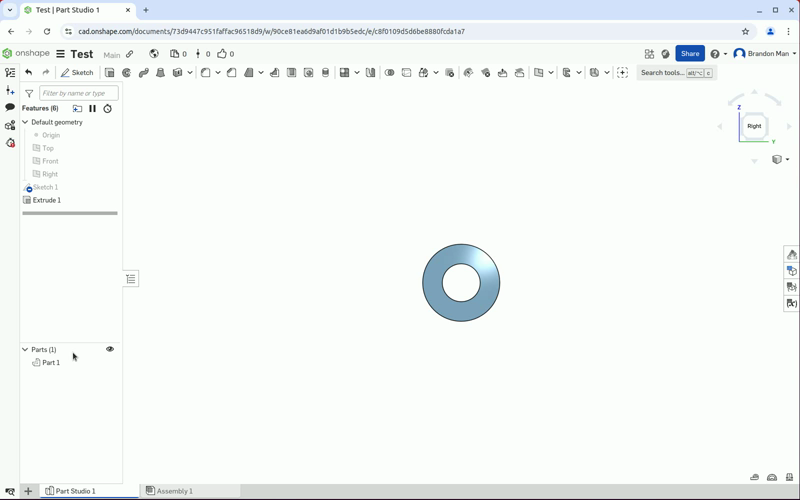
key(shift+p)
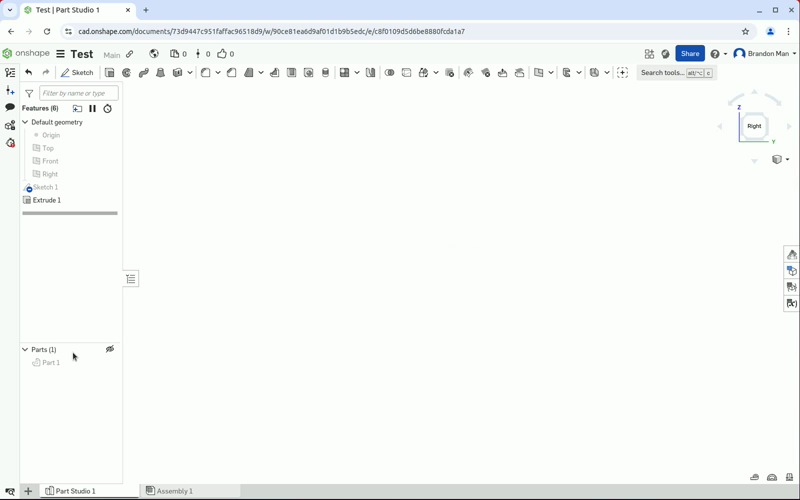
key(space)
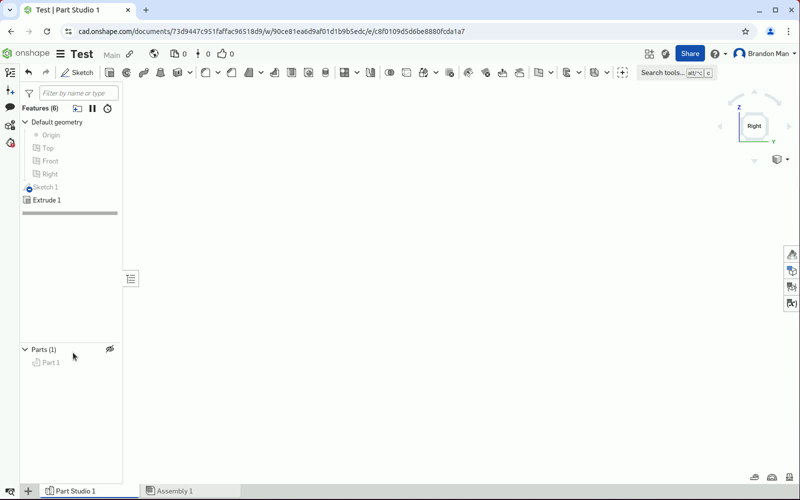
key_down(shift)
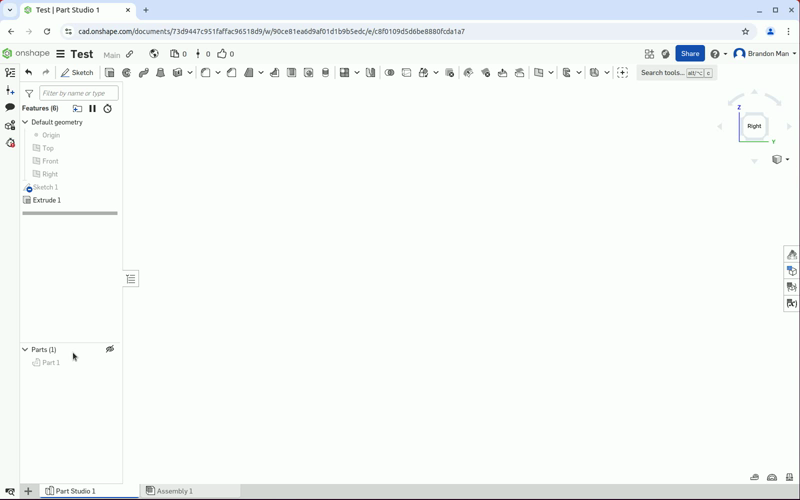
key(right)
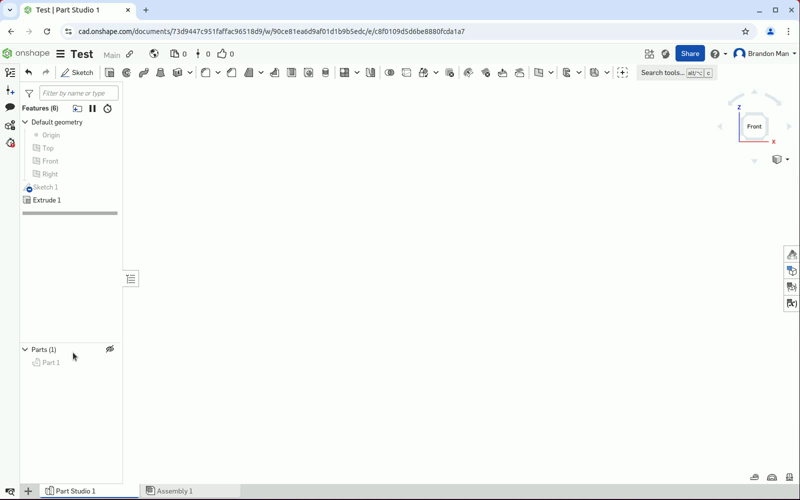
key_up(shift)
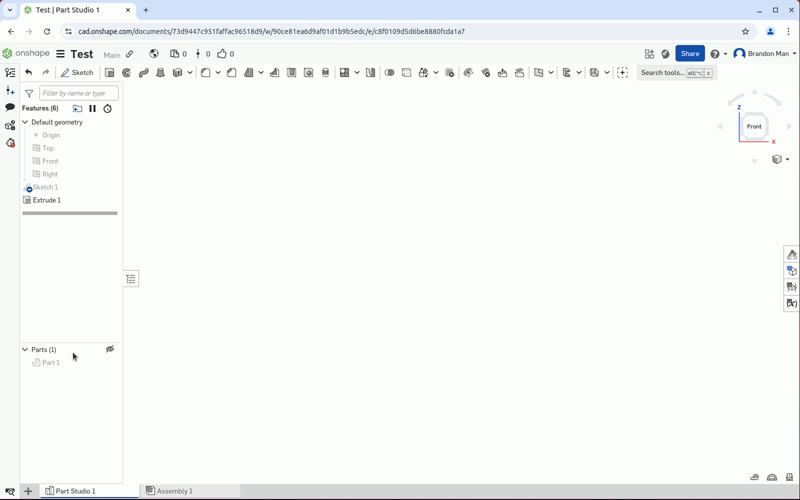
mouse_move(73, 352)
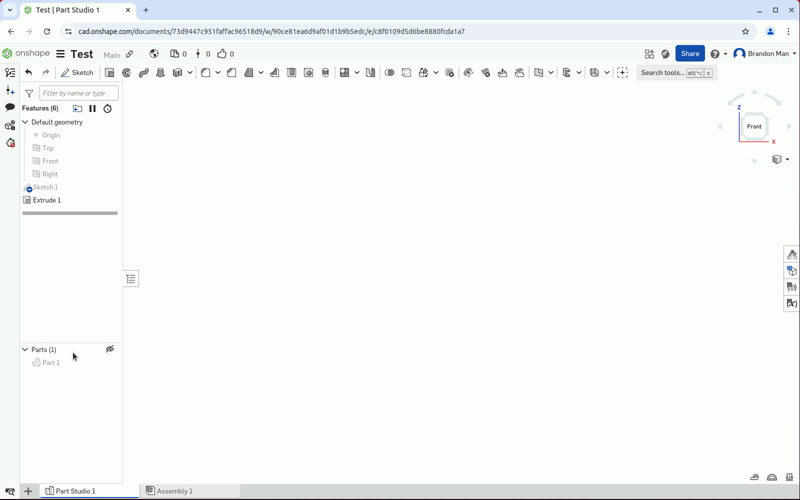
key(shift+y)
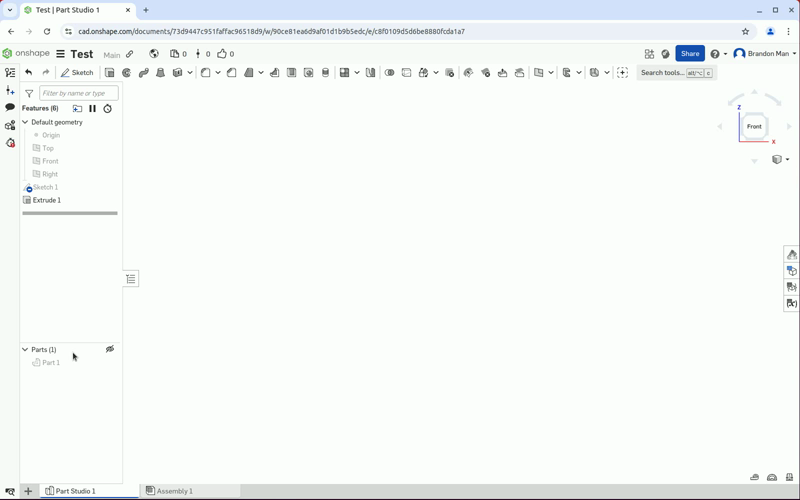
key(shift+s)
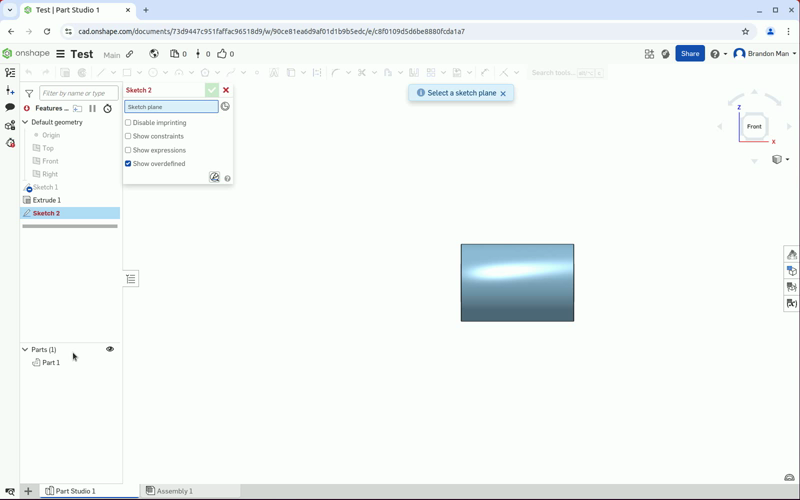
mouse_move(73, 163)
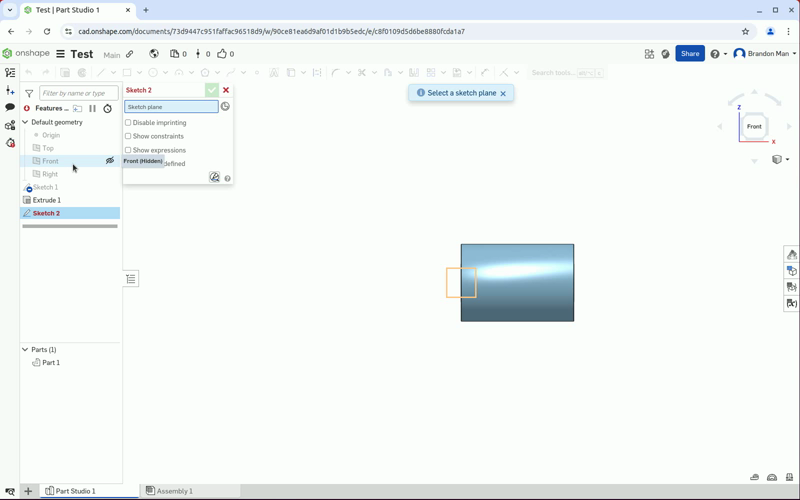
click(73, 163)
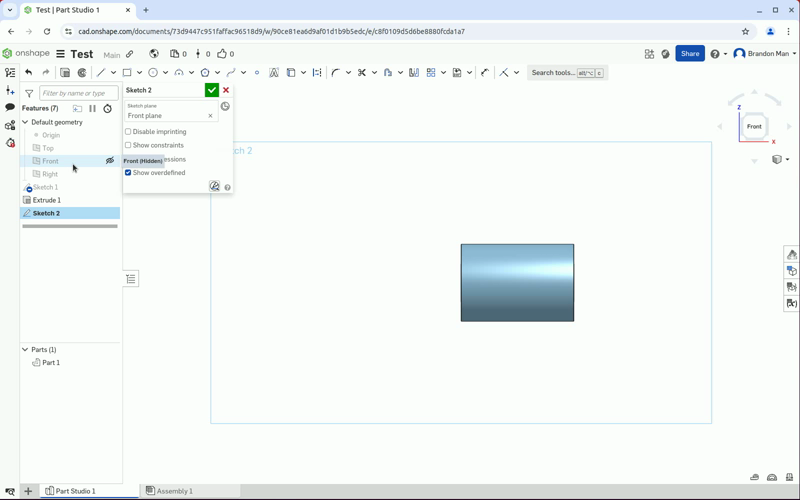
mouse_move(73, 352)
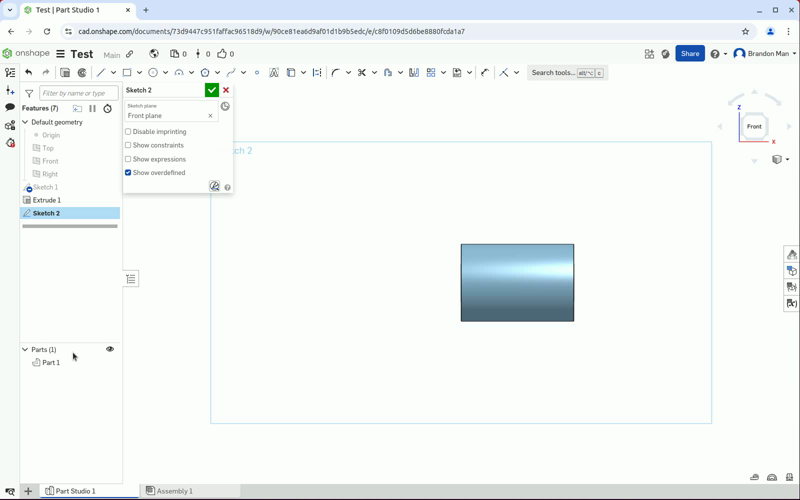
key(y)
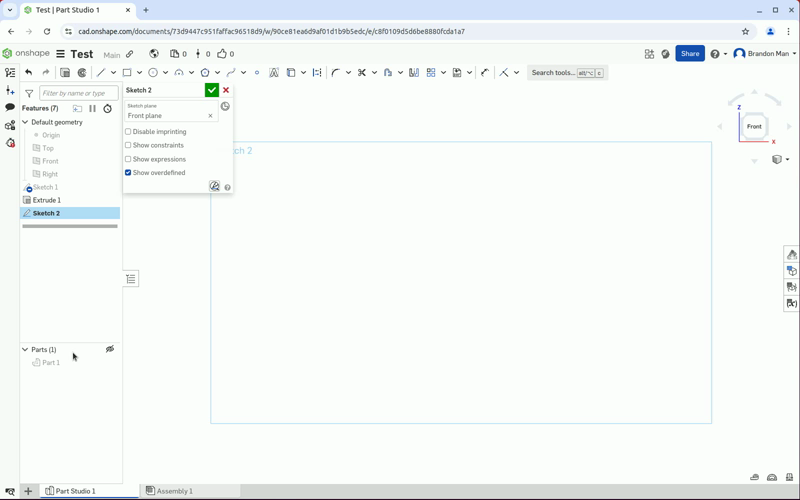
key(l)
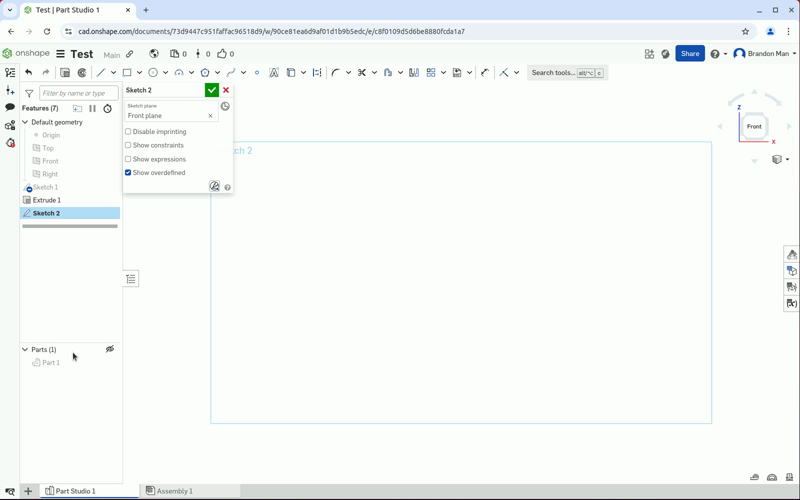
key_down(shift)
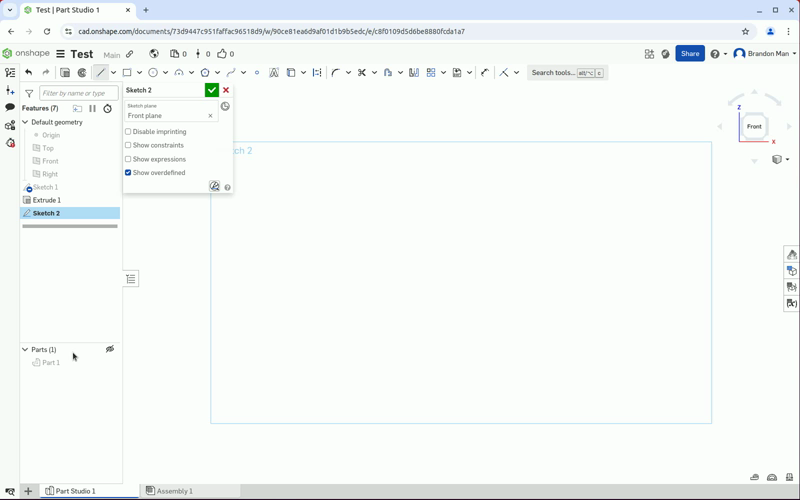
mouse_move(535, 297)
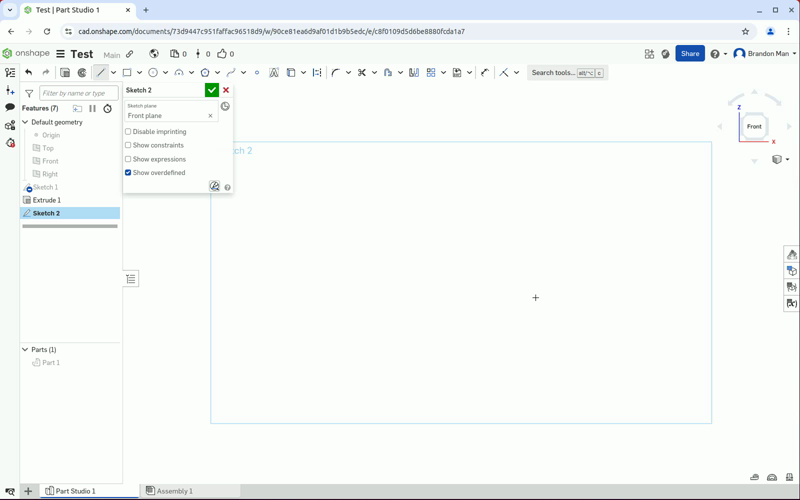
click(535, 297)
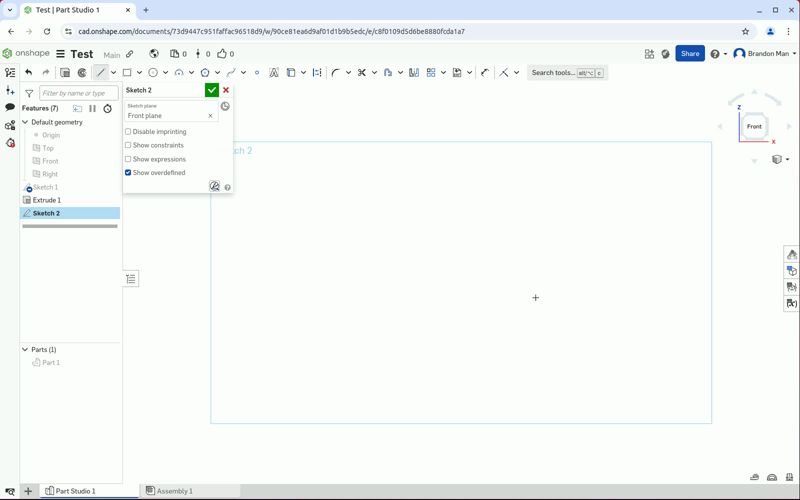
key_up(shift)
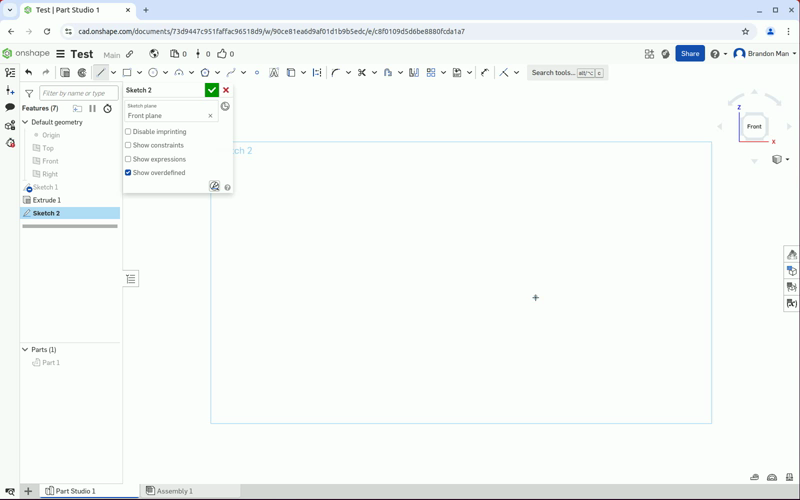
key_down(shift)
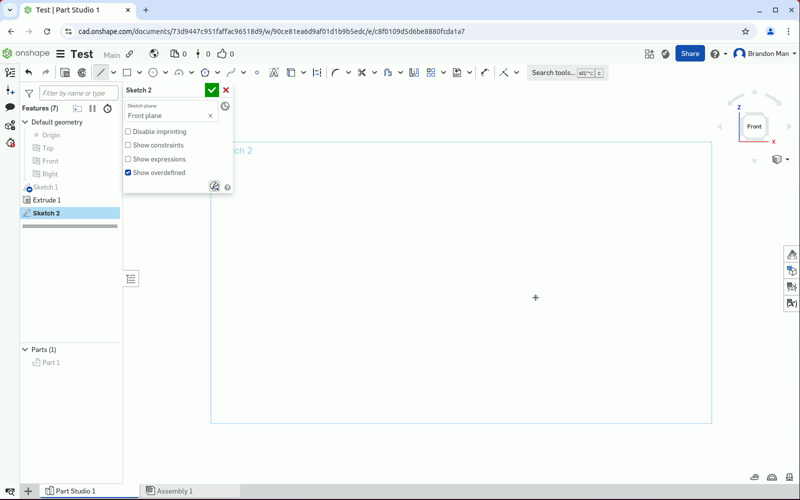
mouse_move(565, 297)
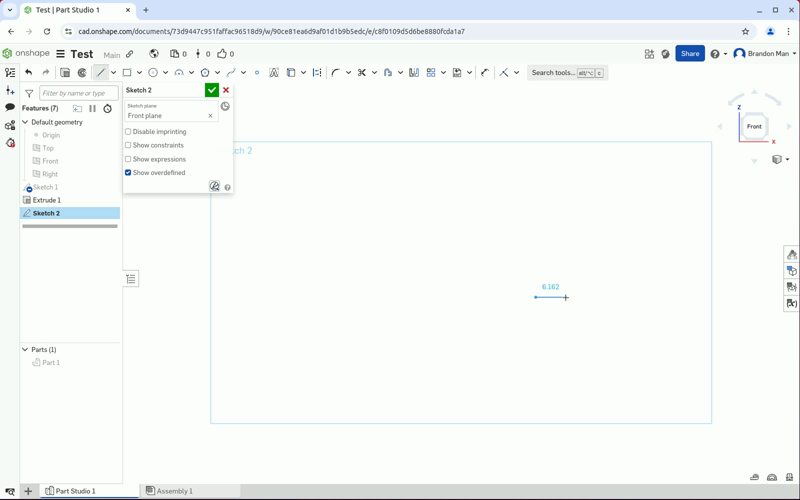
mouse_move(555, 297)
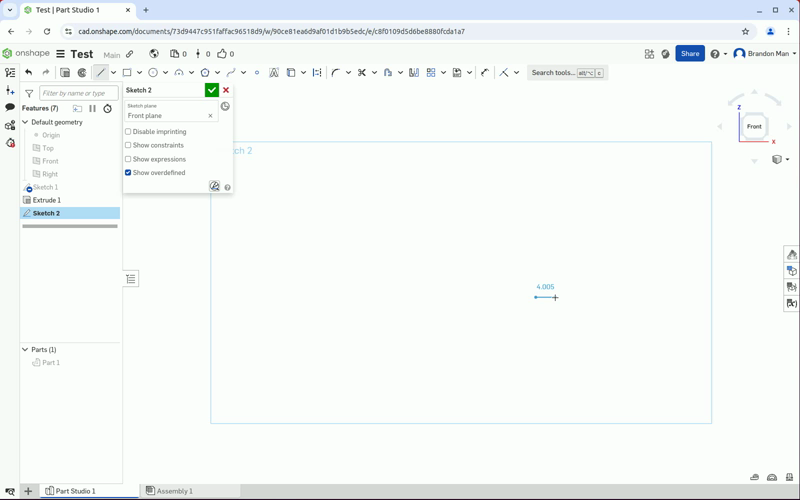
click(555, 297)
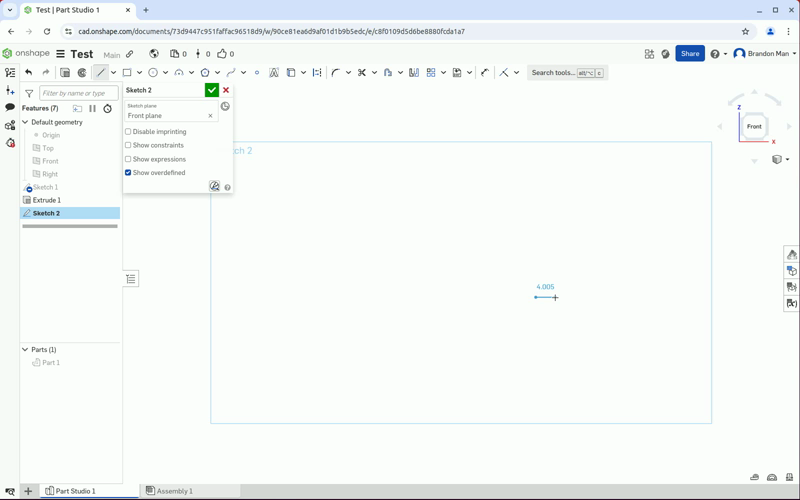
key_up(shift)
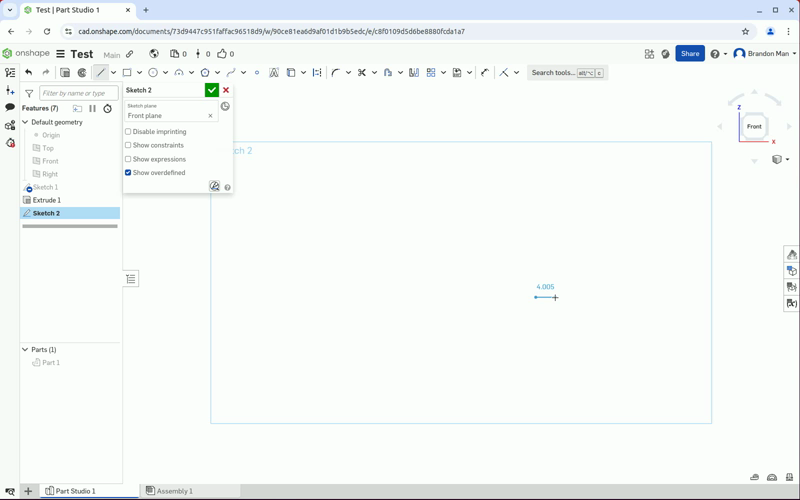
key_down(shift)
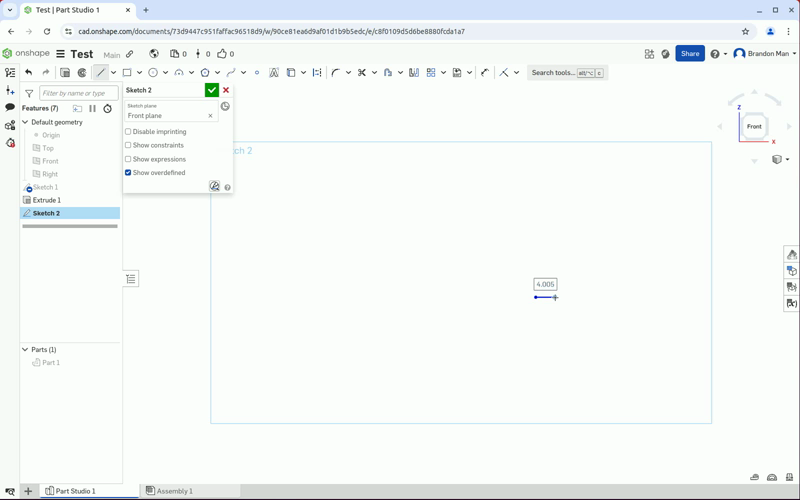
mouse_move(585, 297)
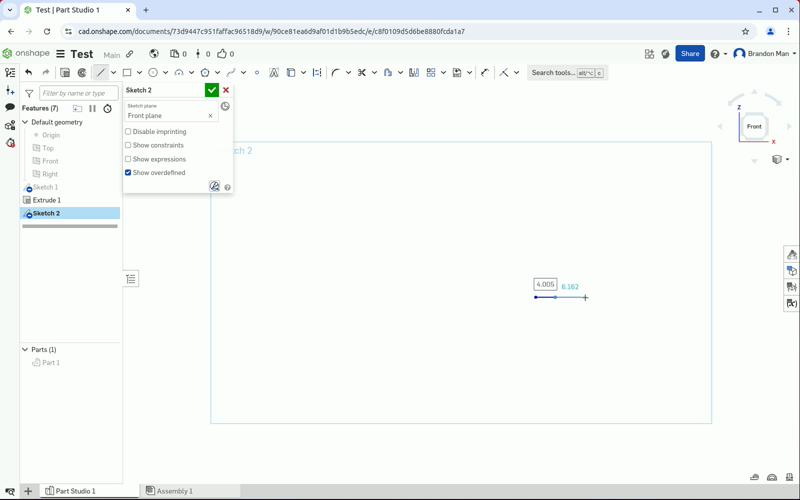
mouse_move(555, 269)
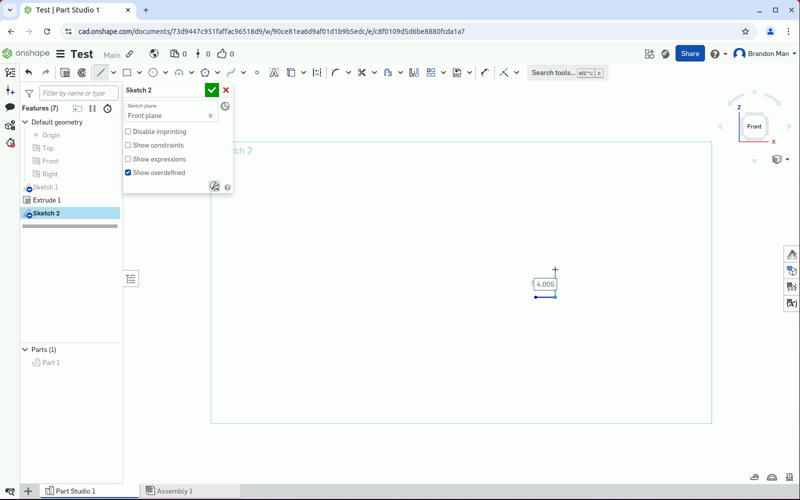
click(555, 269)
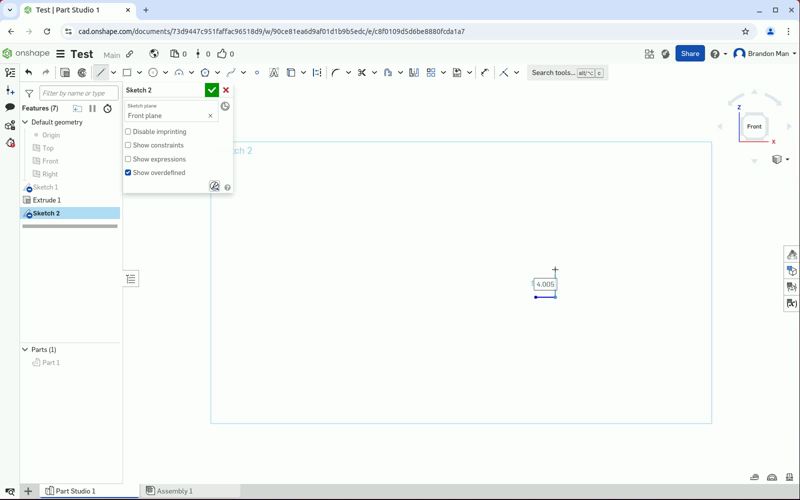
key_up(shift)
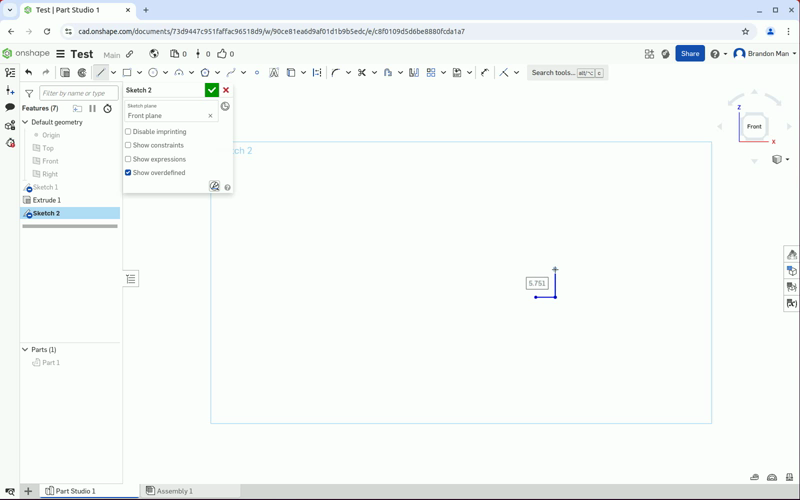
key_down(shift)
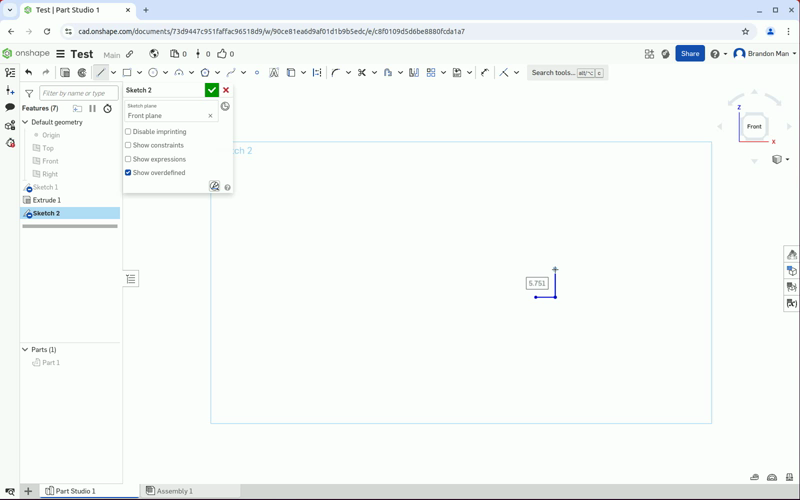
mouse_move(585, 269)
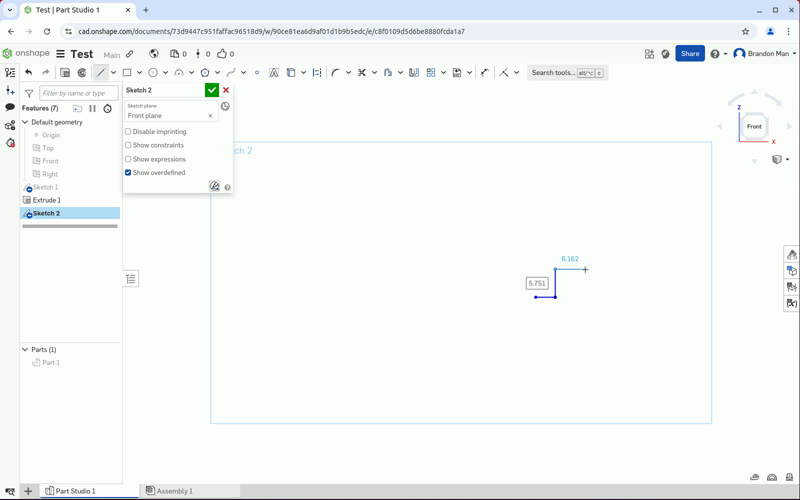
mouse_move(573, 269)
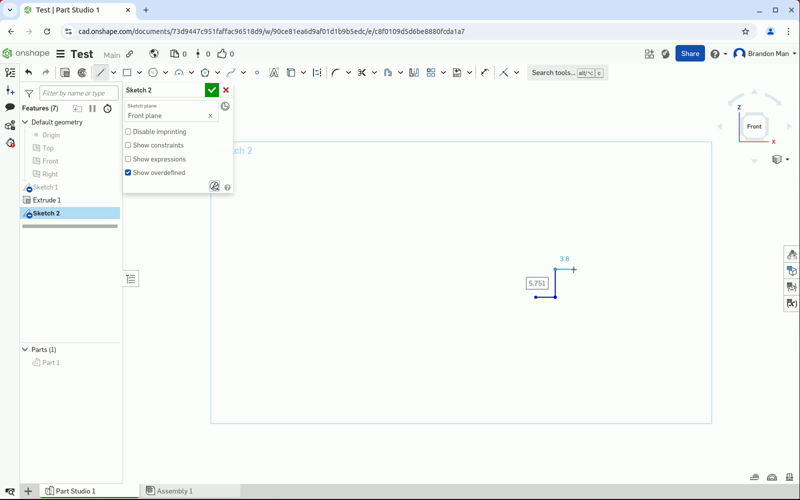
click(573, 269)
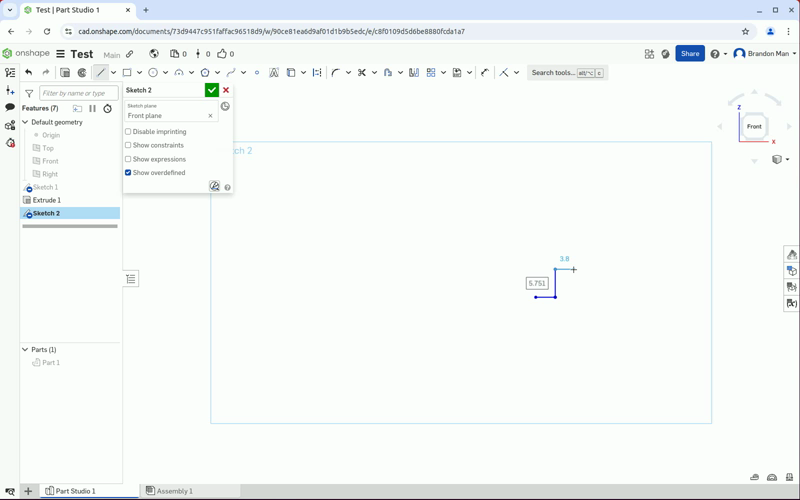
key_up(shift)
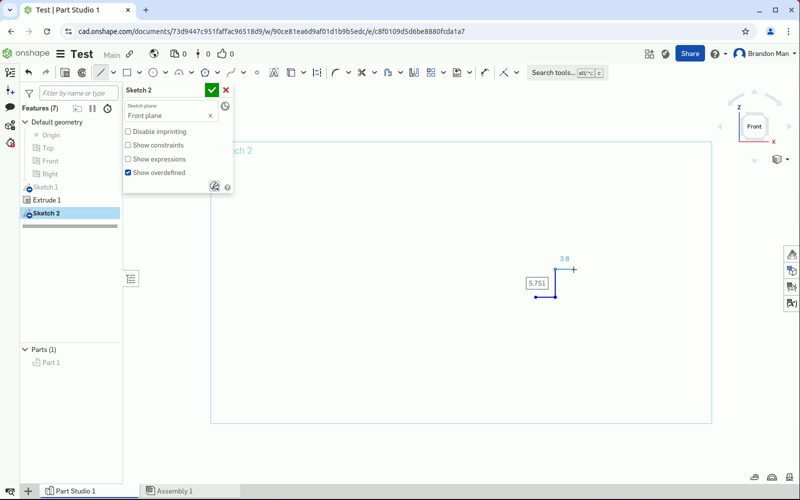
key_down(shift)
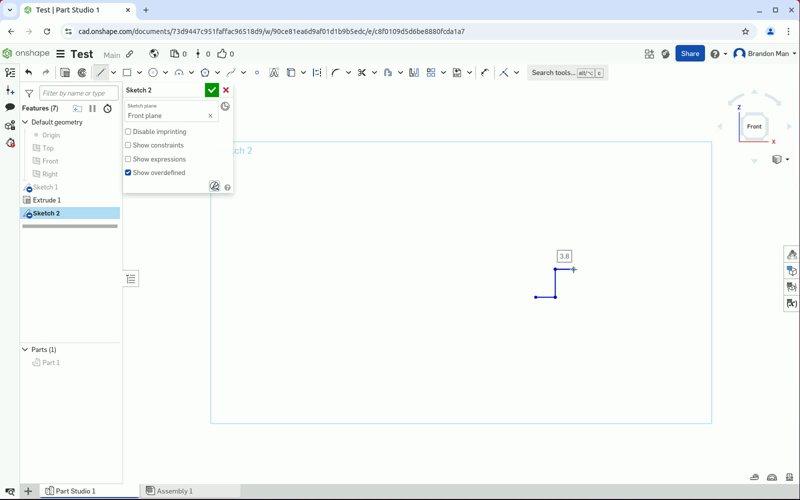
mouse_move(589, 269)
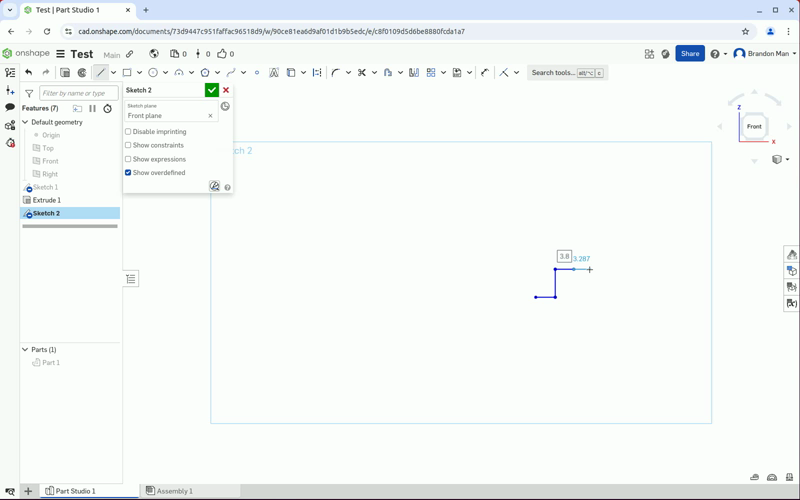
mouse_move(573, 244)
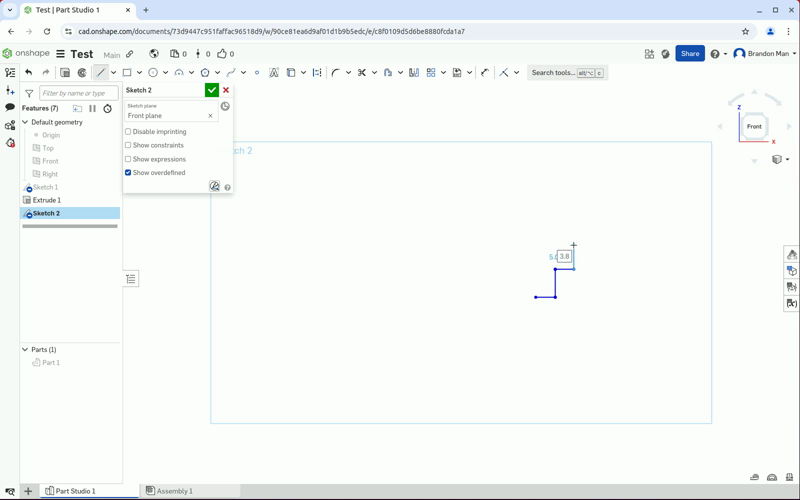
click(573, 244)
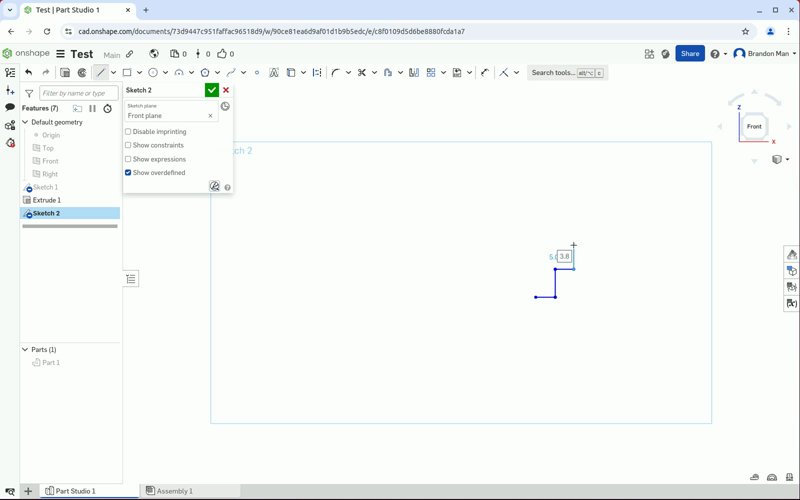
key_up(shift)
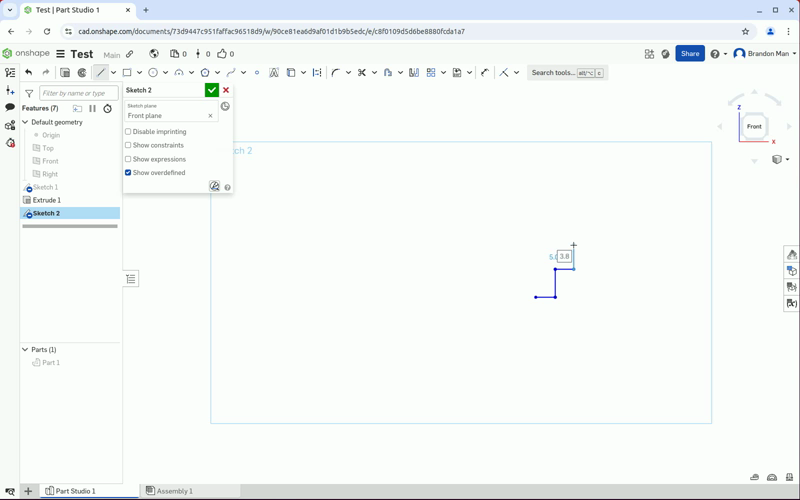
key_down(shift)
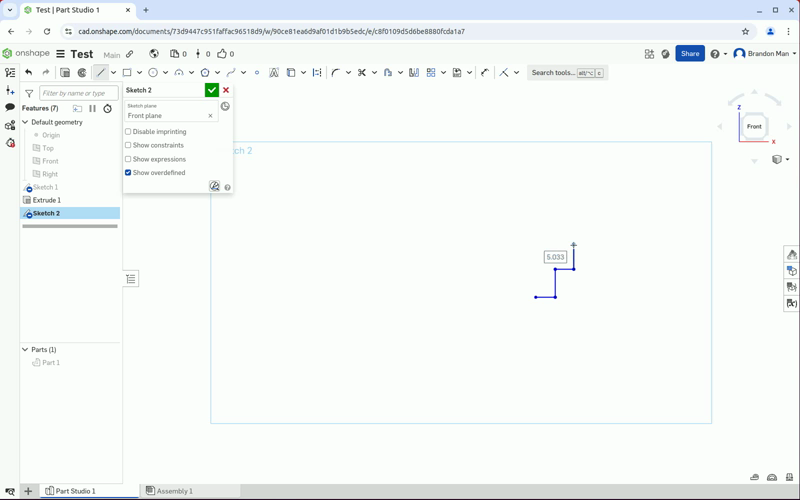
mouse_move(589, 244)
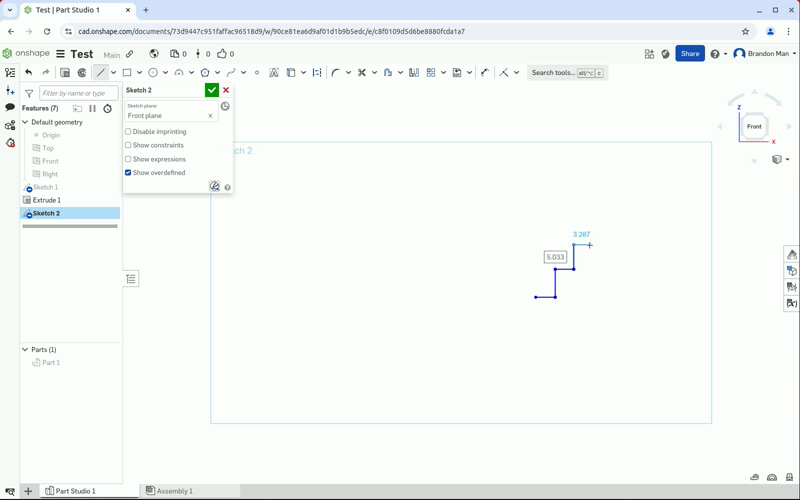
mouse_move(535, 244)
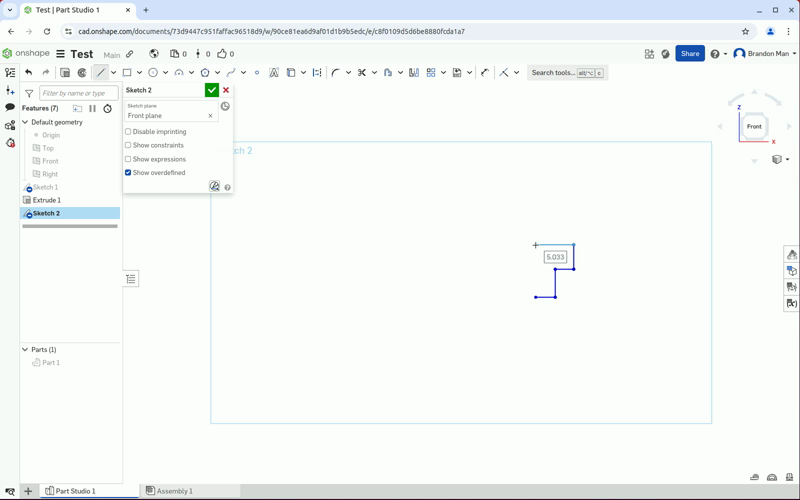
click(535, 244)
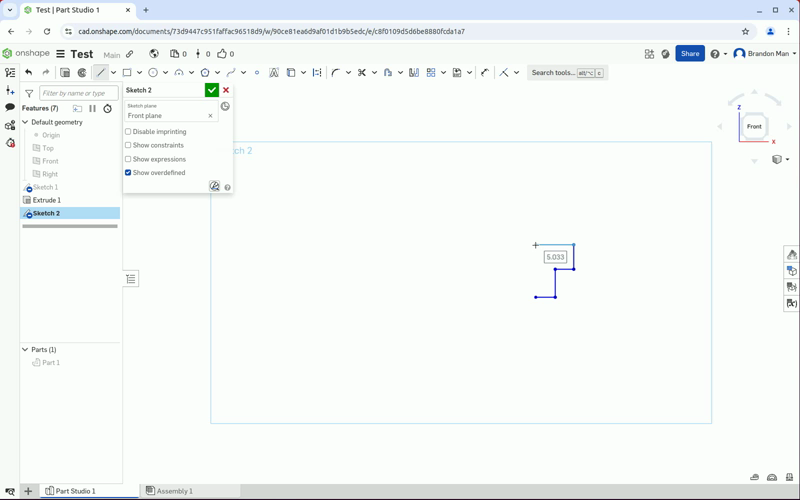
key_up(shift)
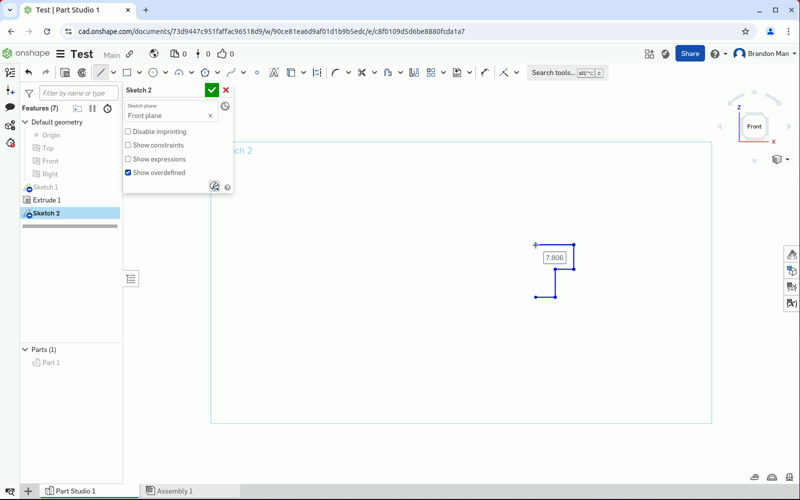
mouse_move(565, 244)
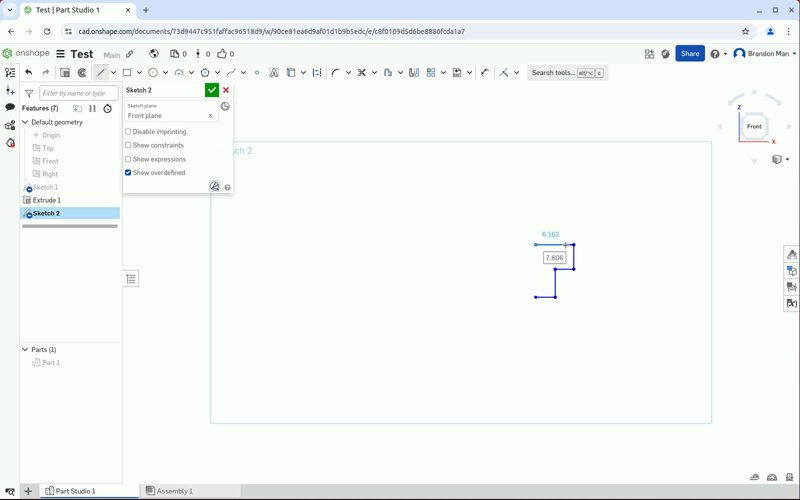
key_down(shift)
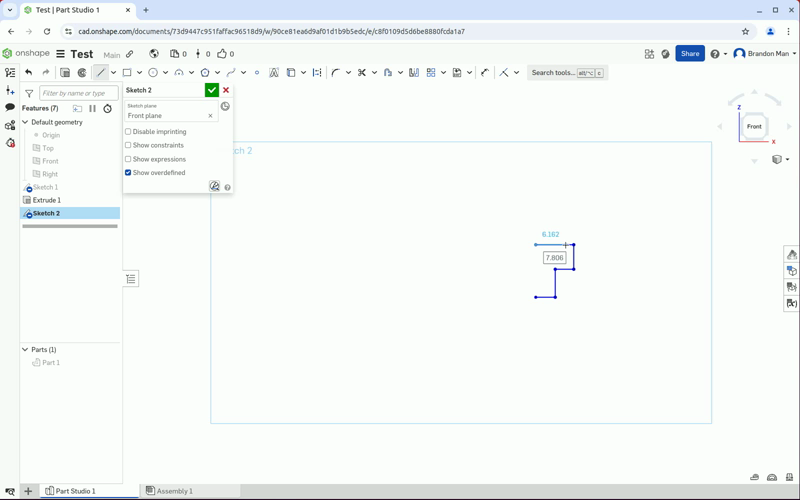
mouse_move(535, 297)
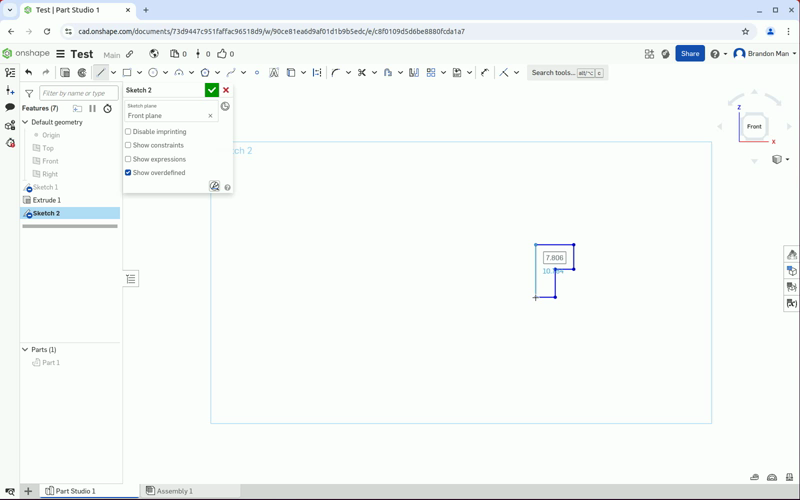
key_up(shift)
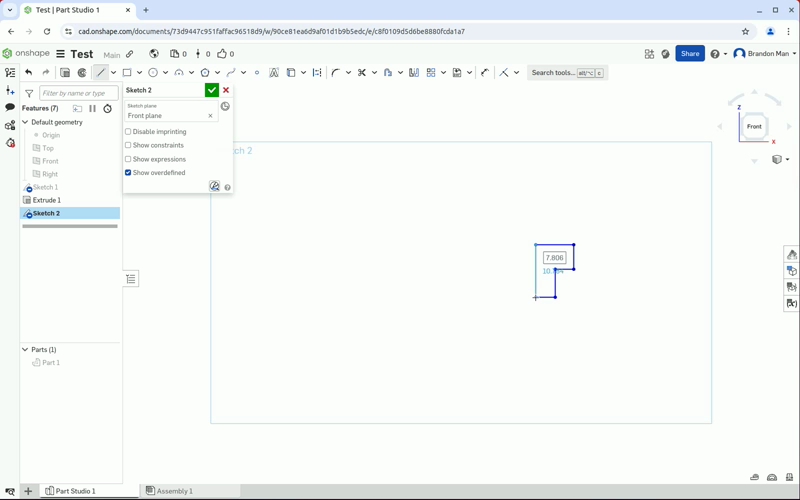
click(535, 297)
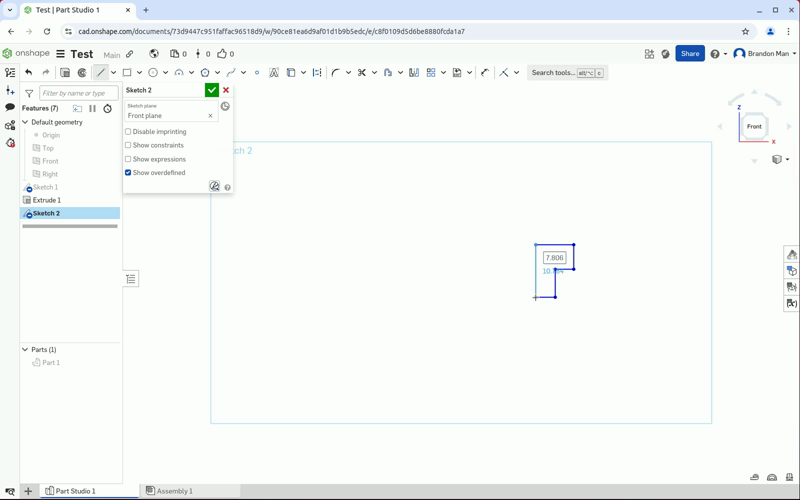
key(esc)
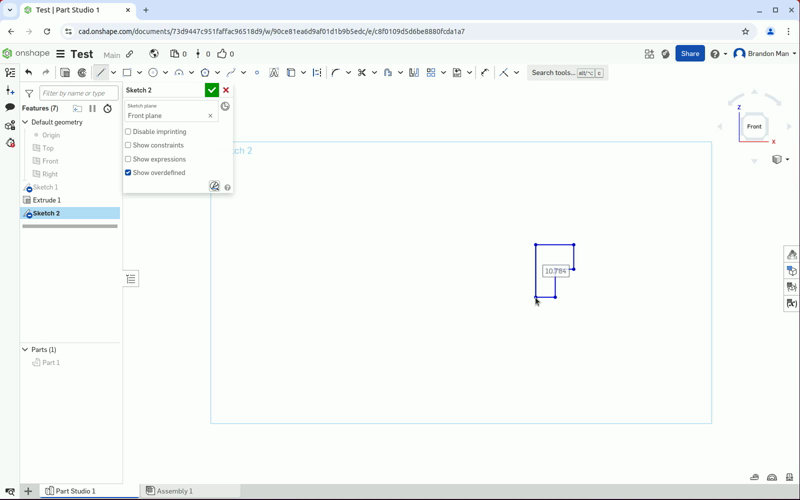
mouse_move(549, 264)
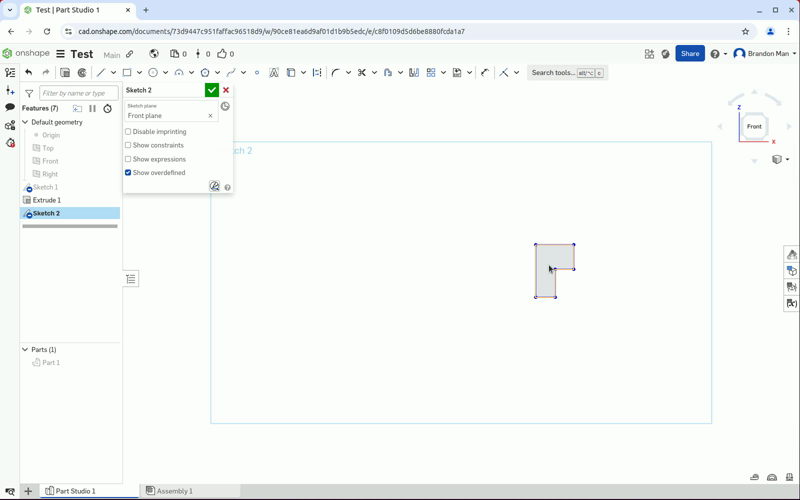
scroll(6)
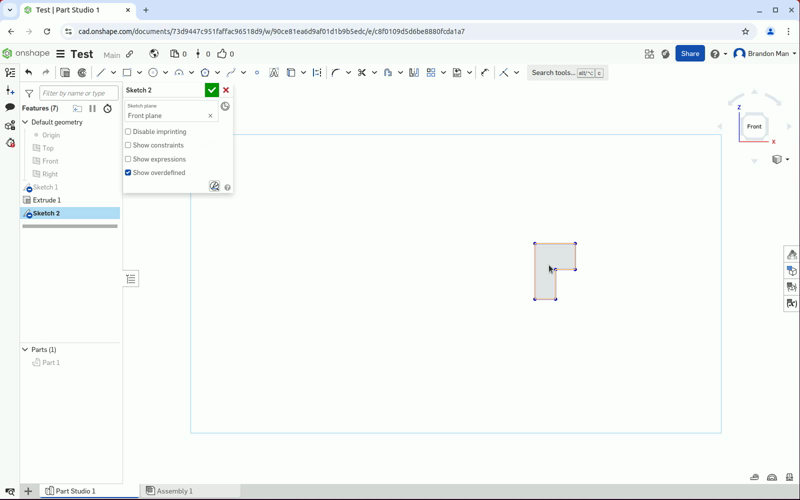
scroll(6)
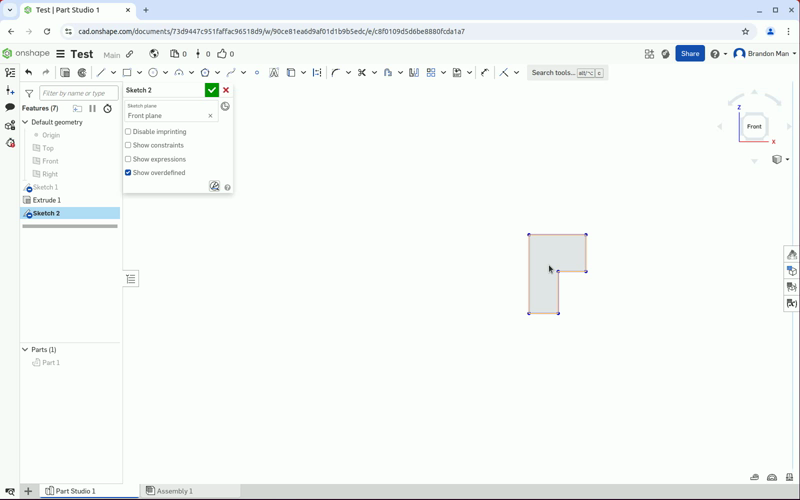
scroll(6)
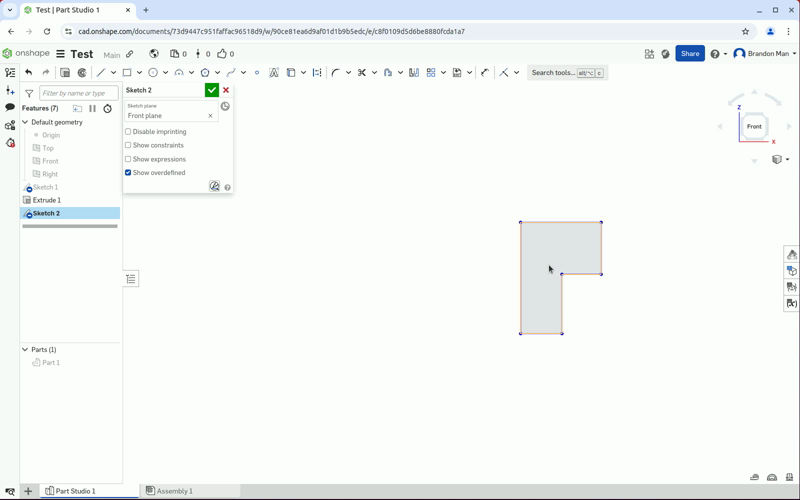
scroll(6)
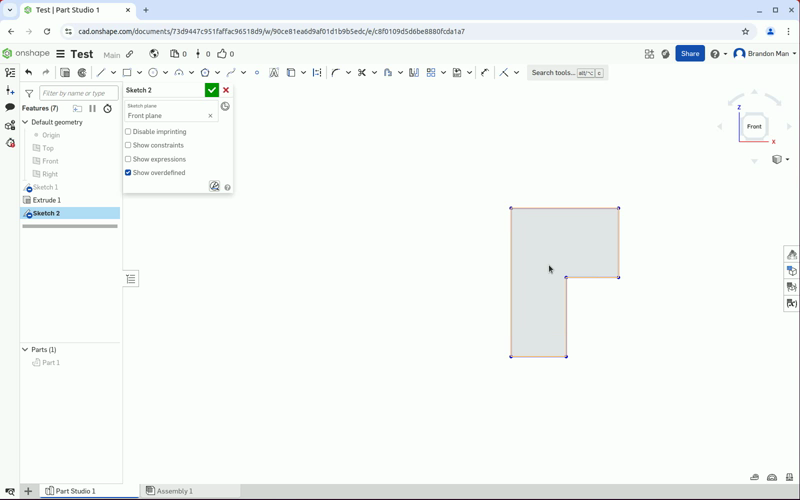
scroll(6)
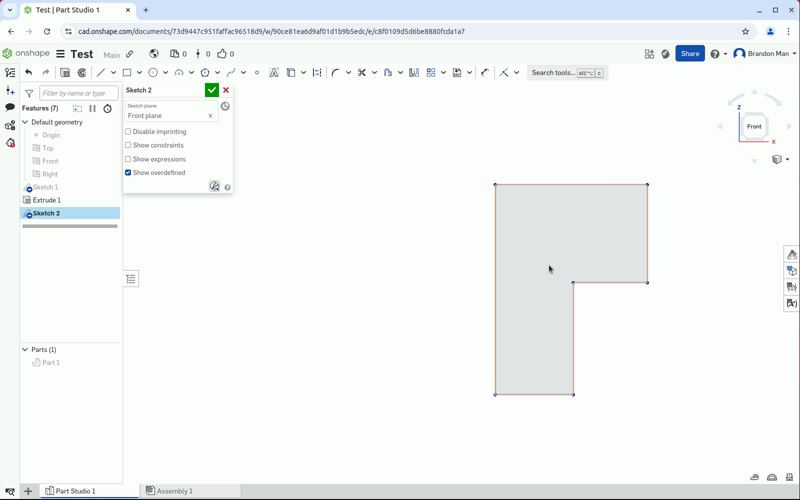
scroll(6)
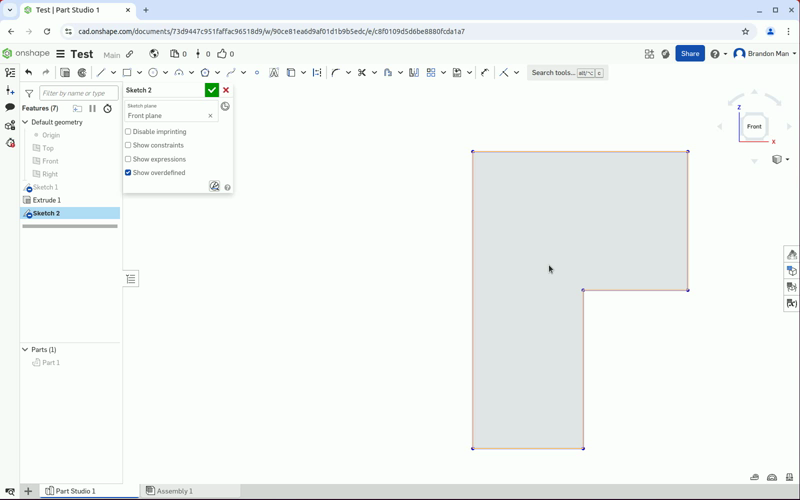
scroll(6)
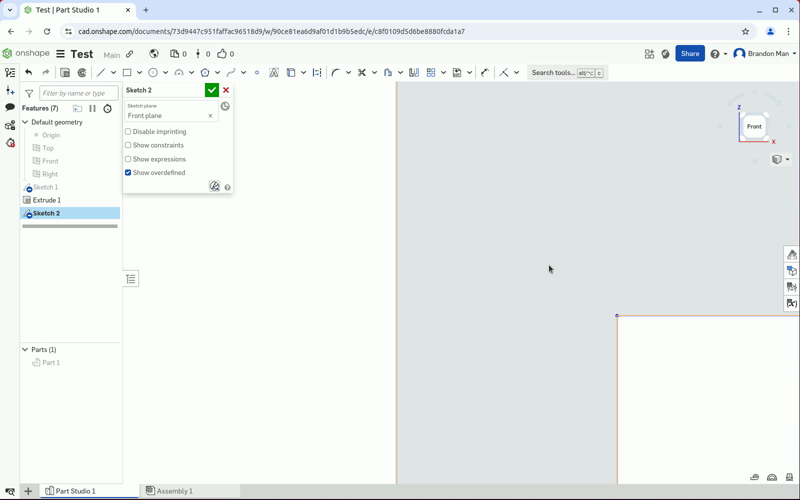
click(549, 264)
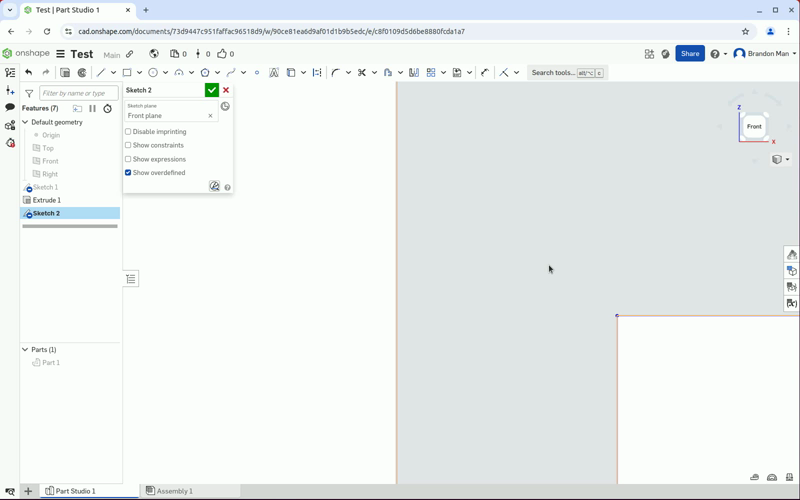
scroll(-6)
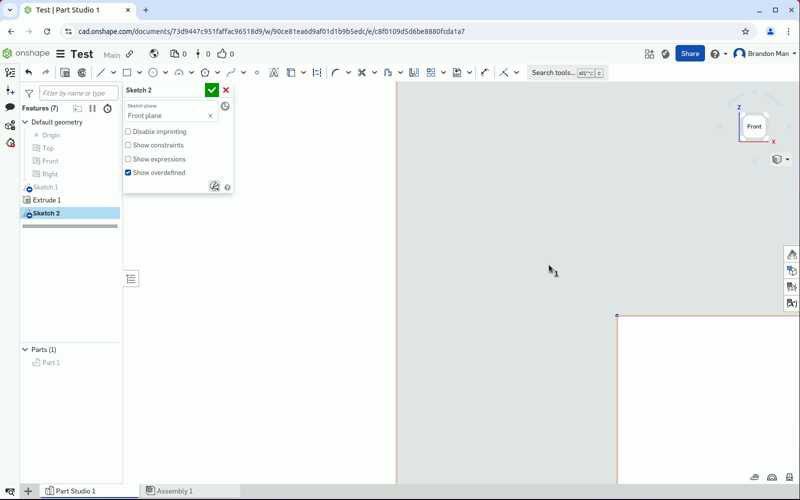
scroll(-6)
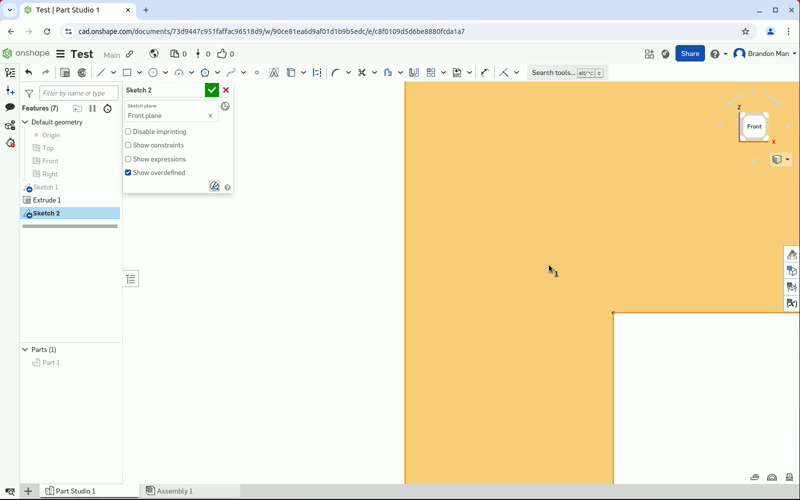
scroll(-6)
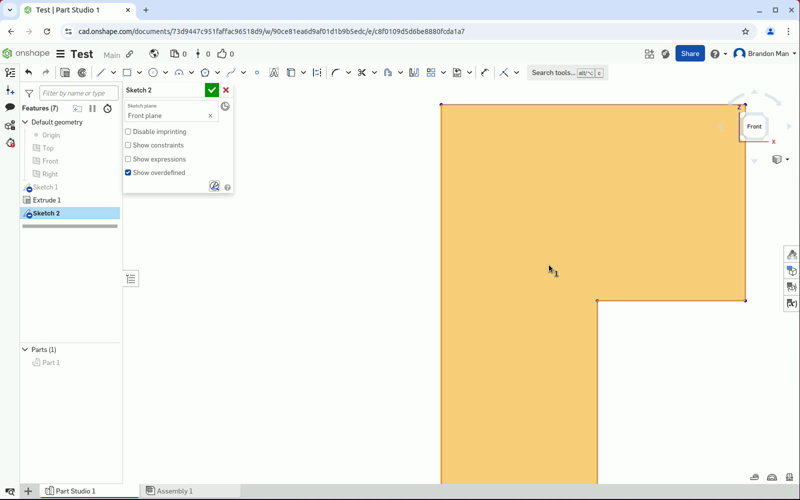
scroll(-6)
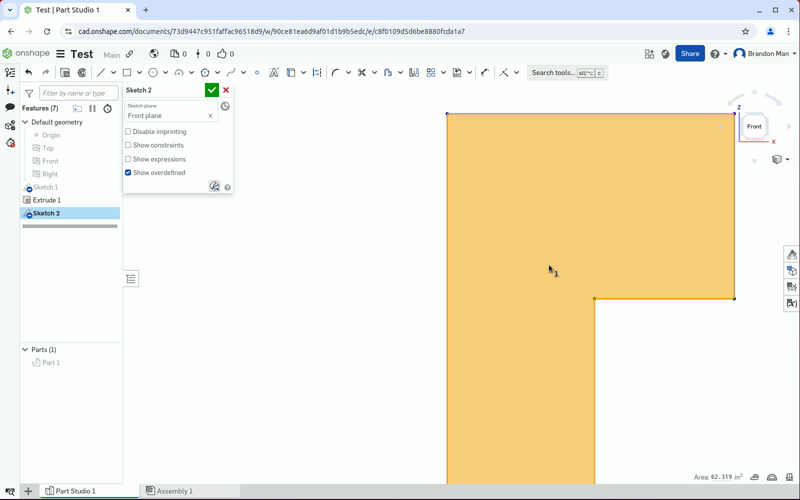
scroll(-6)
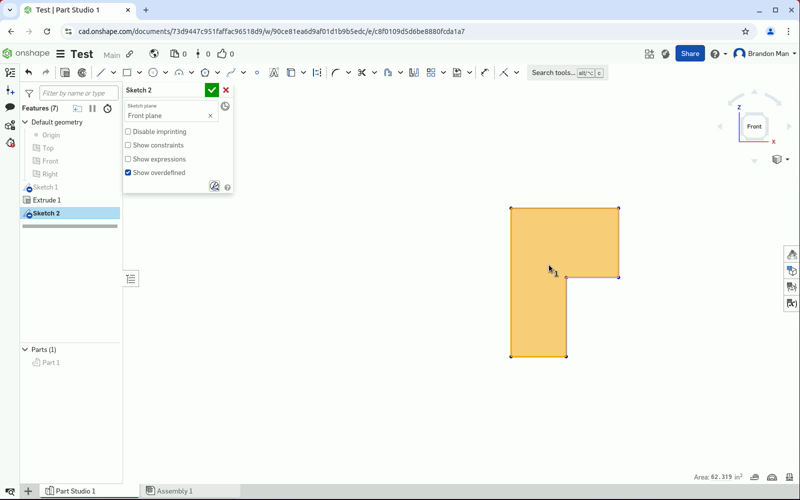
scroll(-6)
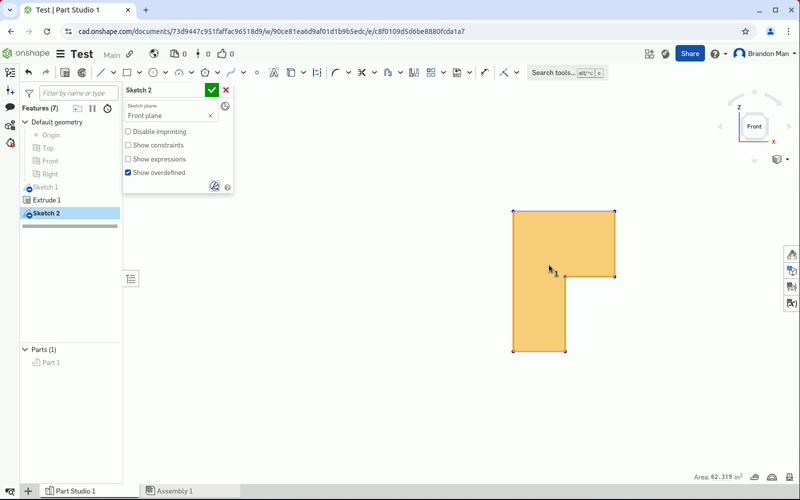
scroll(-6)
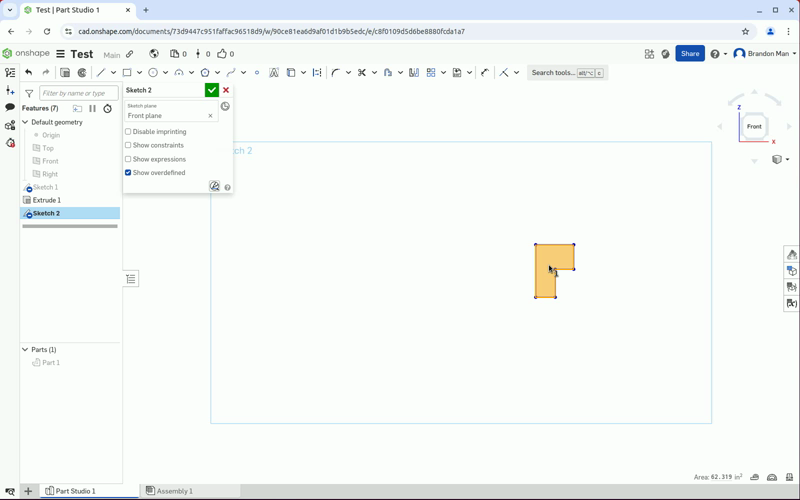
mouse_move(73, 352)
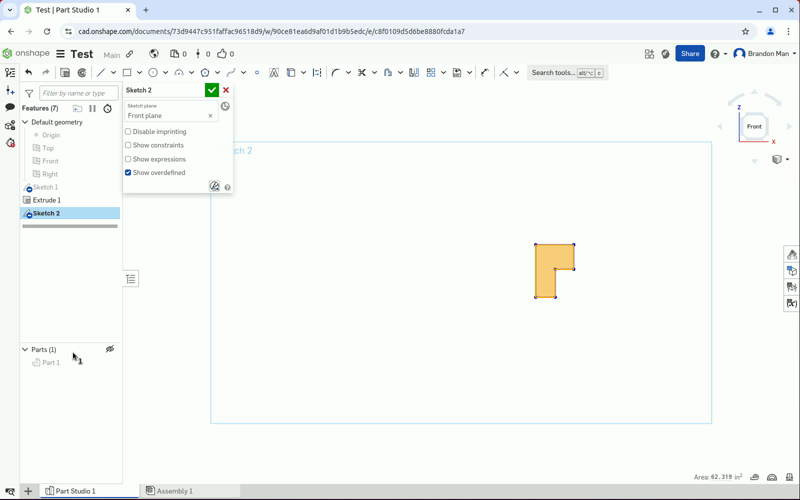
key(shift+y)
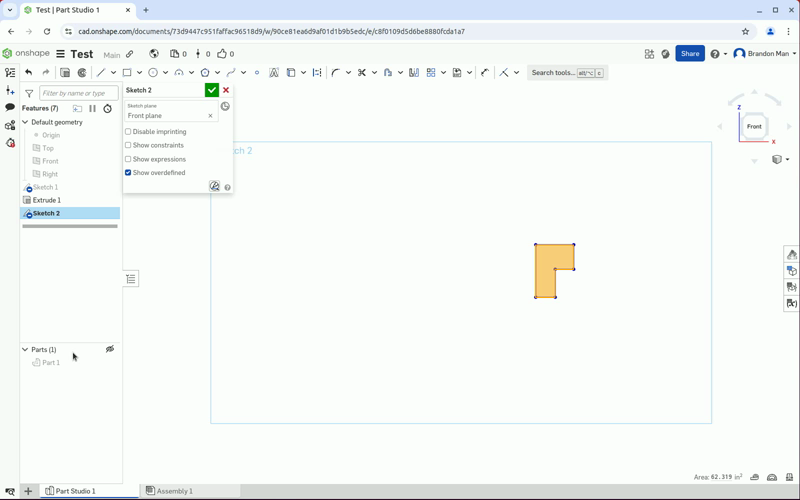
key(shift+e)
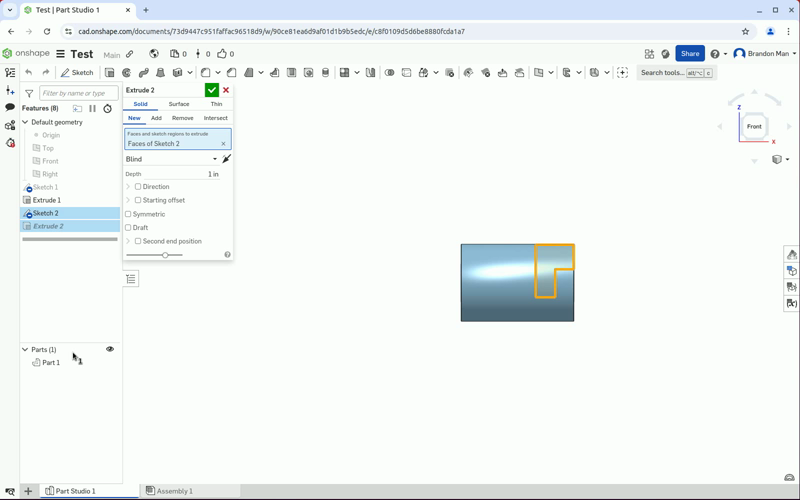
mouse_move(143, 106)
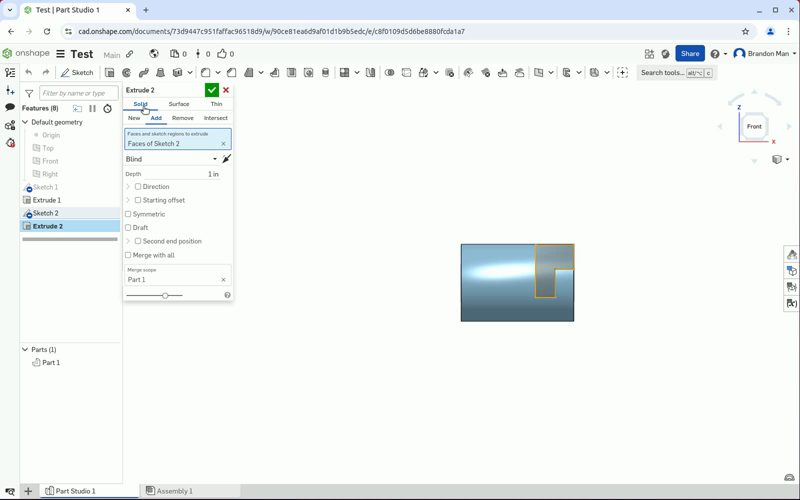
click(143, 106)
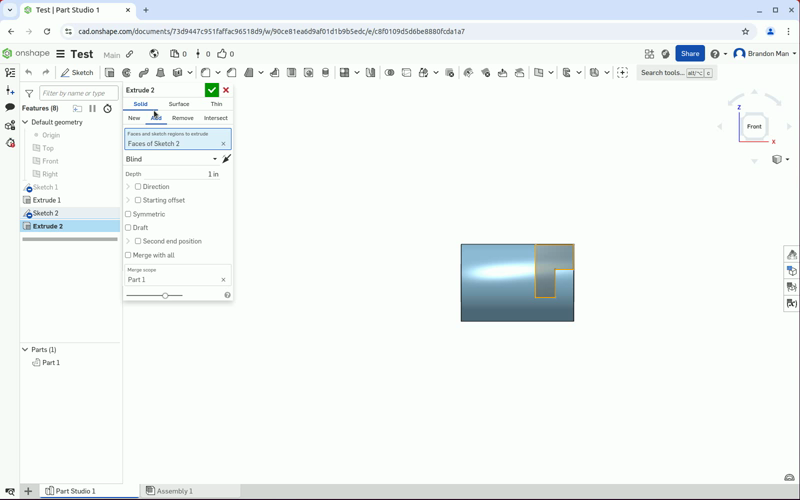
mouse_move(186, 120)
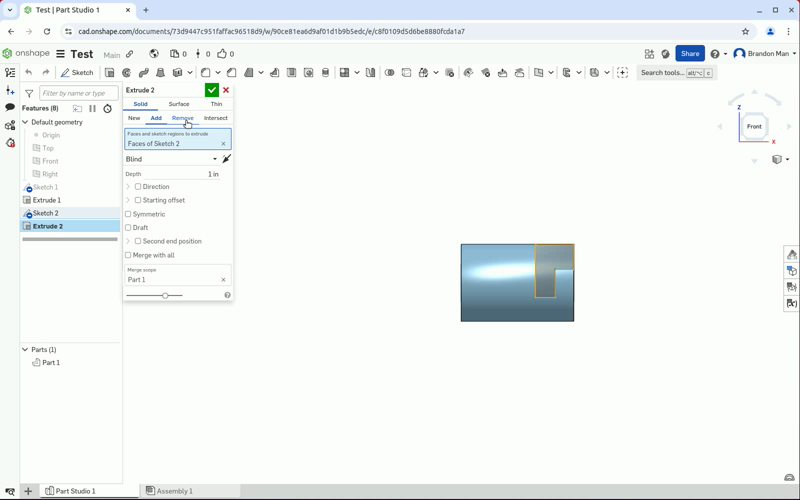
click(186, 120)
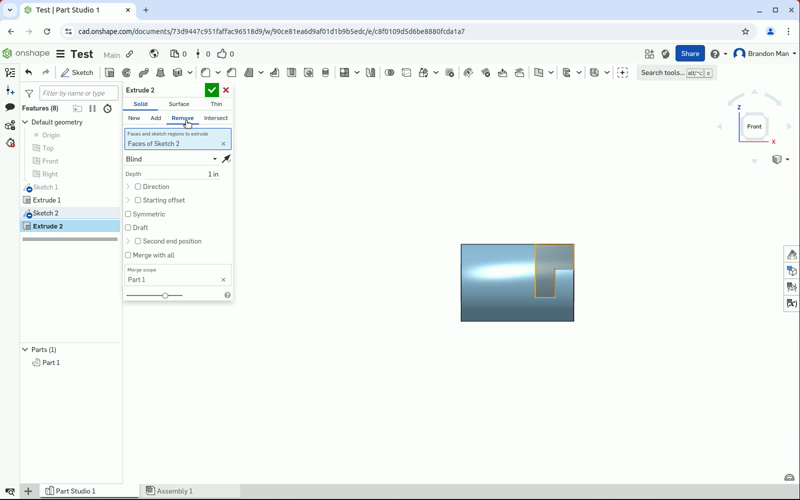
key(tab, 4)
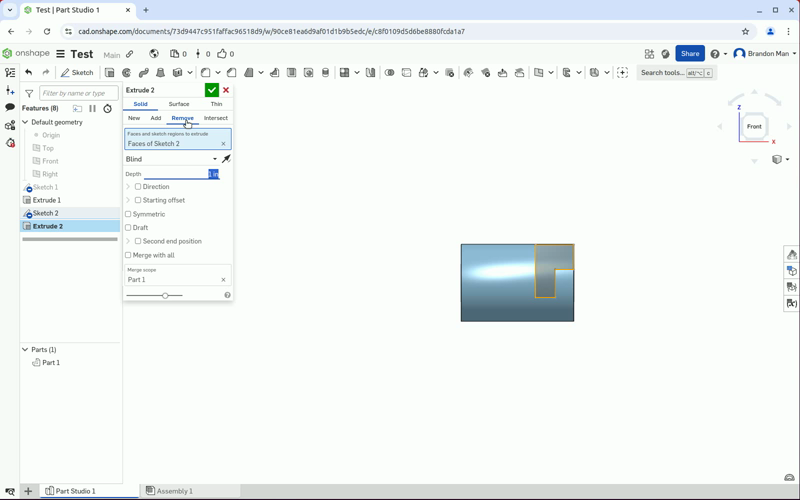
text(15.406)
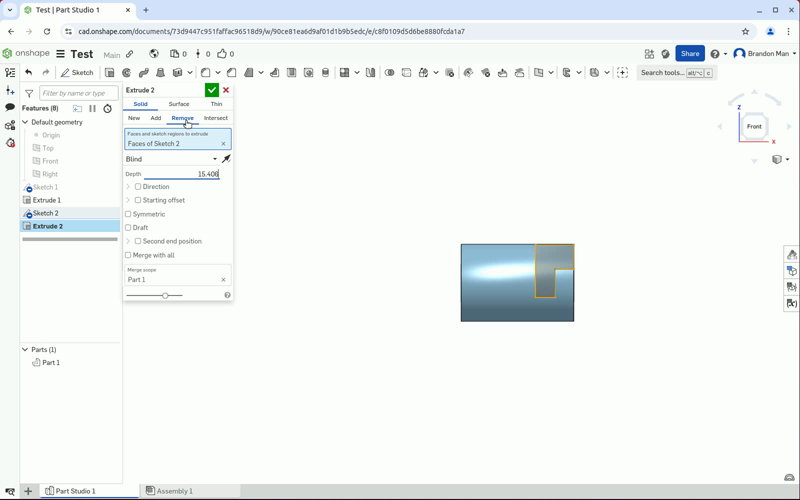
key(tab, 3)
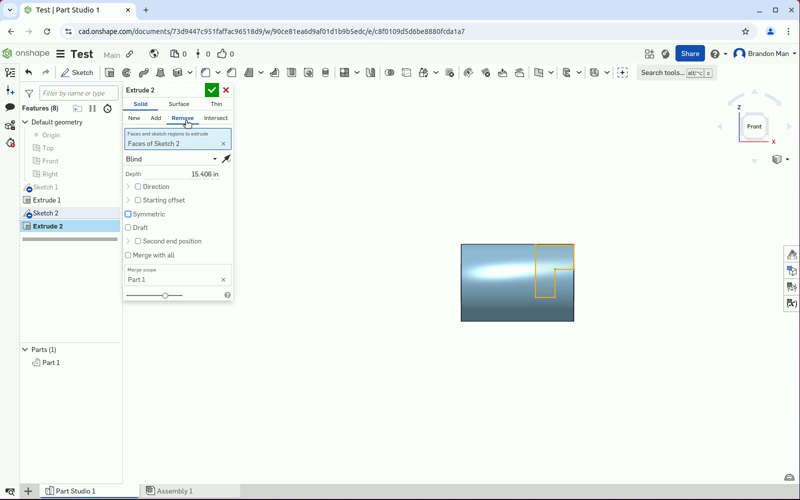
key(space)
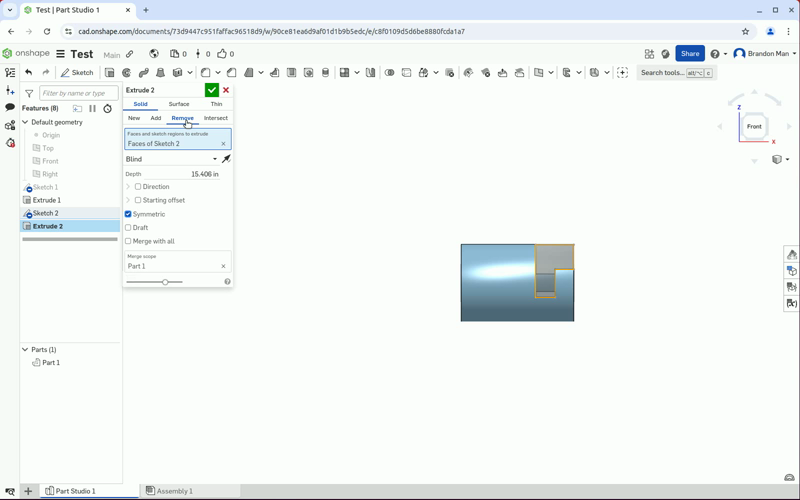
key(tab, 2)
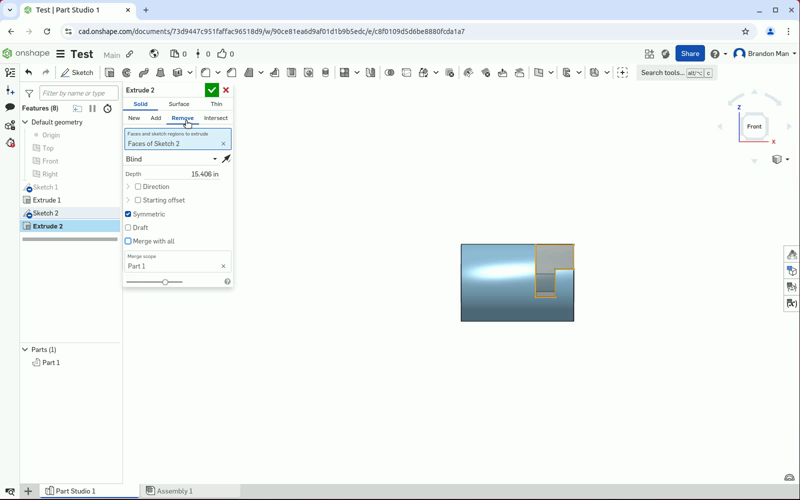
key(space)
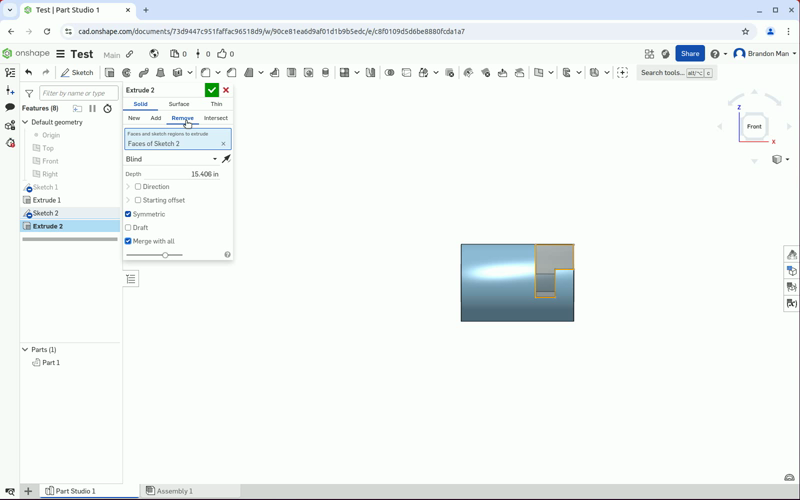
key(enter)
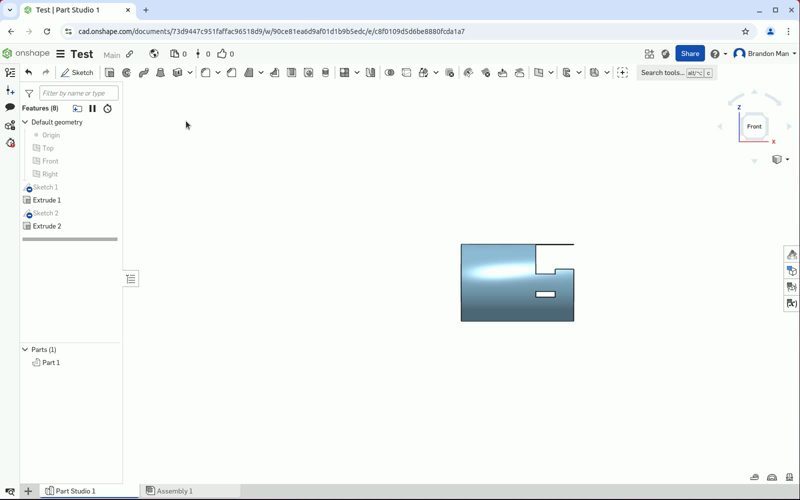
key(shift+h)
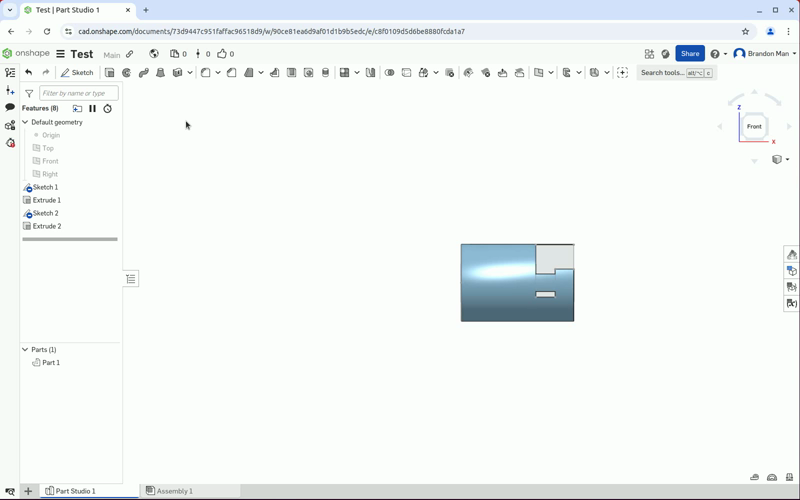
key(shift+h)
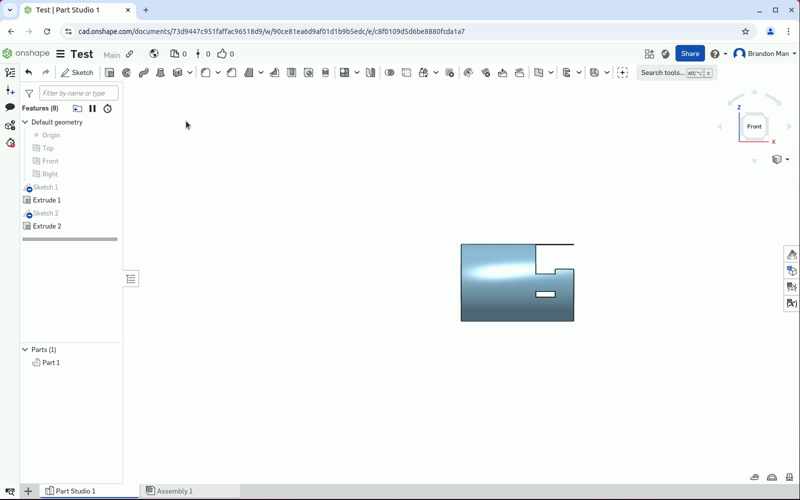
mouse_move(73, 189)
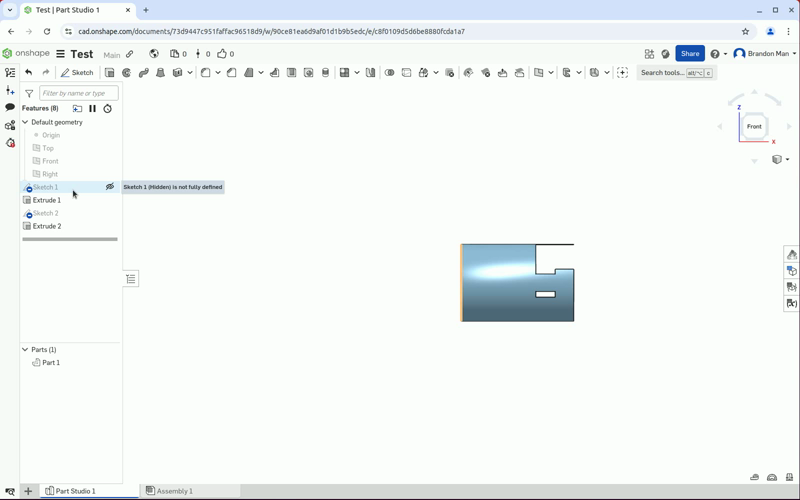
click(73, 189)
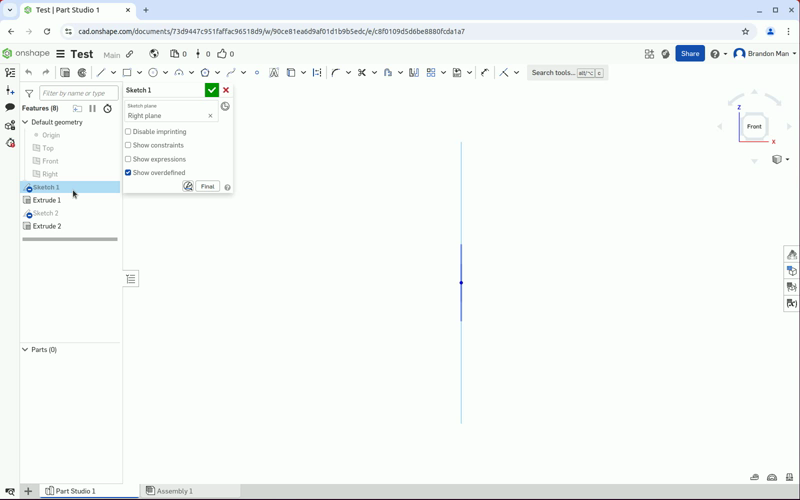
mouse_move(229, 92)
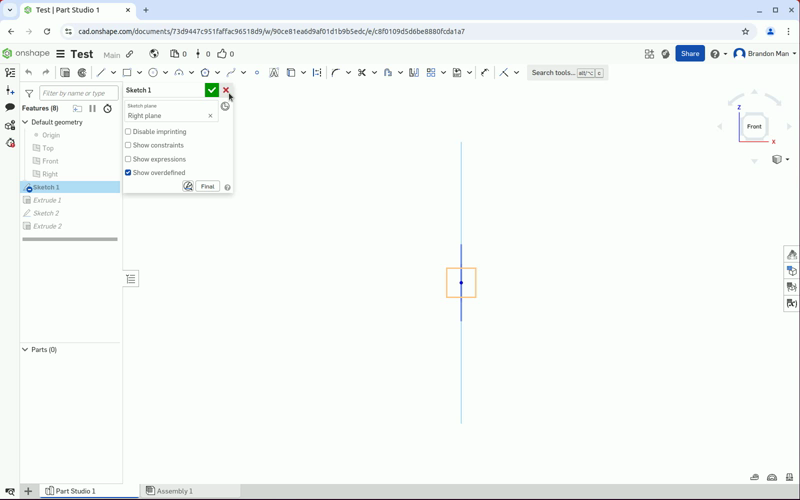
click(229, 92)
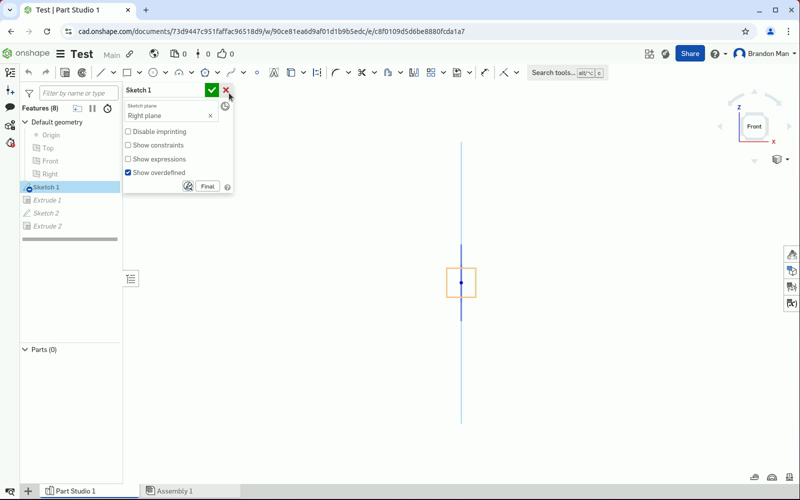
key(shift+s)
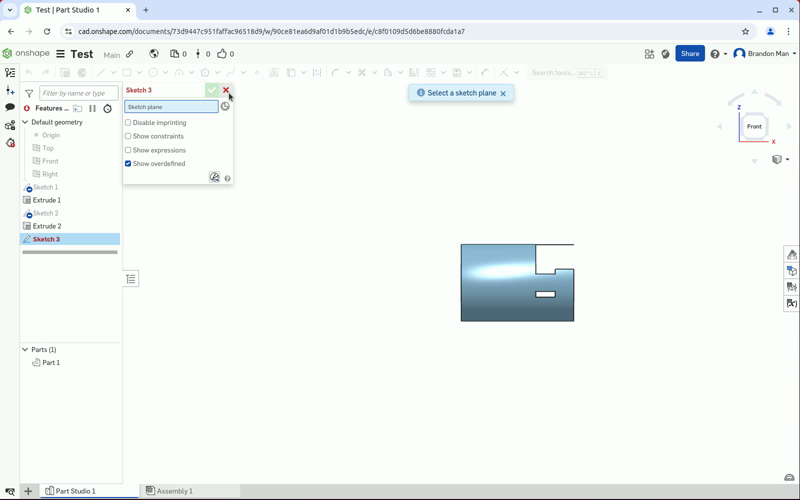
mouse_move(73, 163)
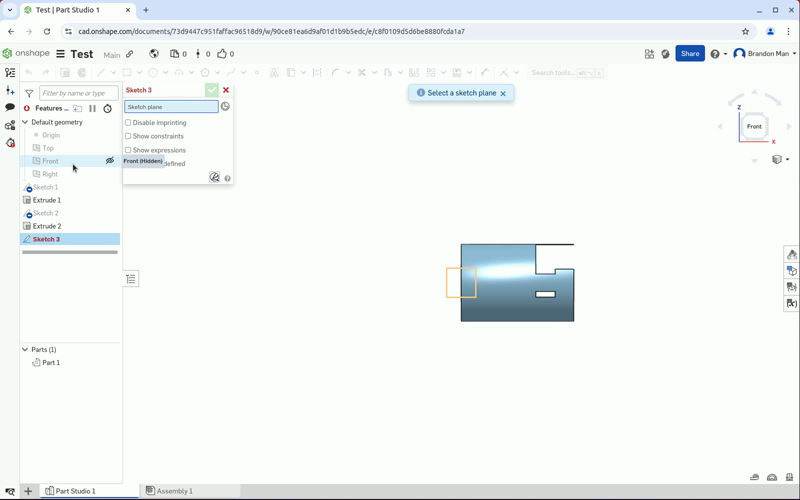
click(73, 163)
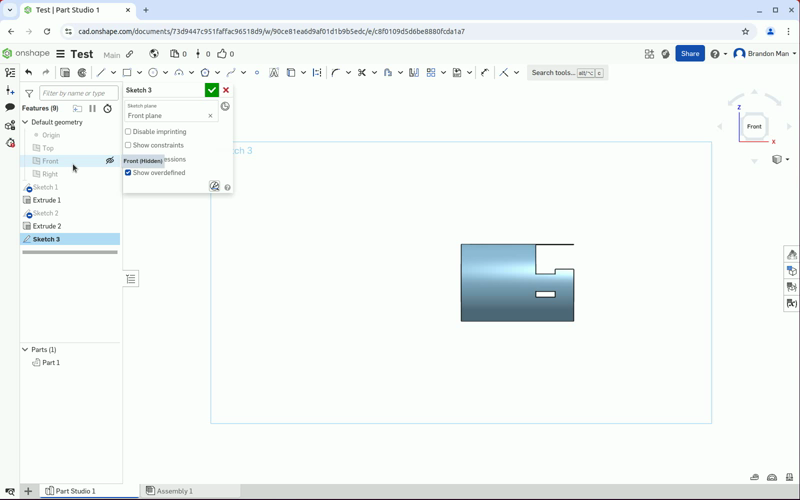
mouse_move(73, 352)
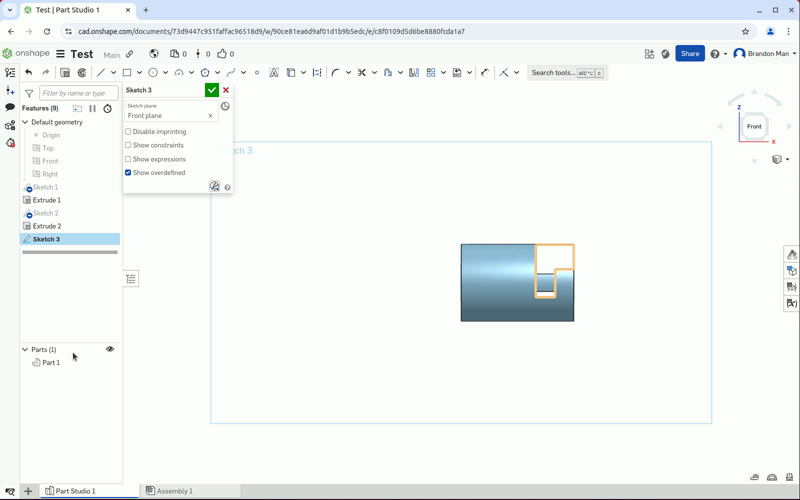
key(y)
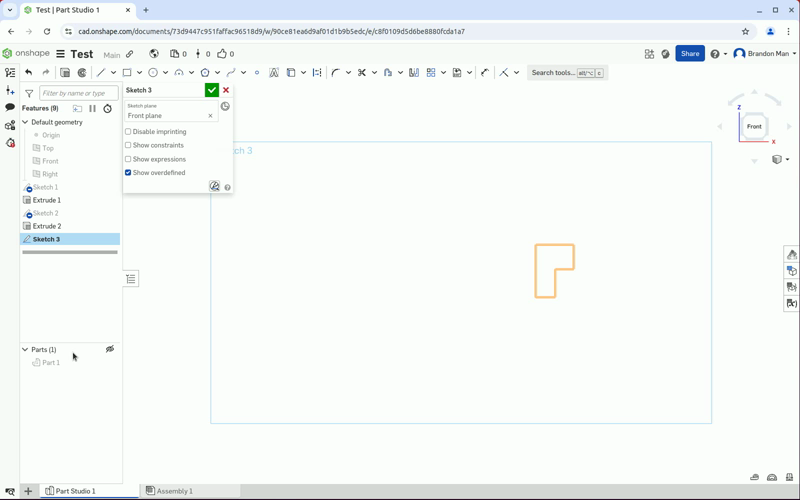
key(l)
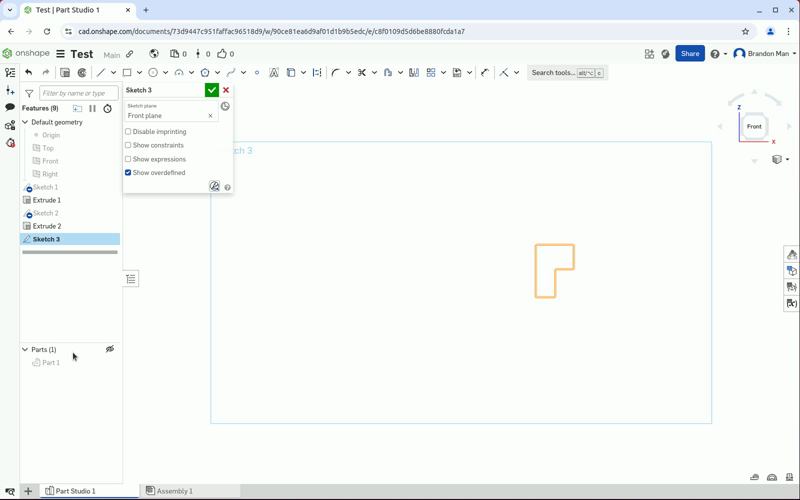
key_down(shift)
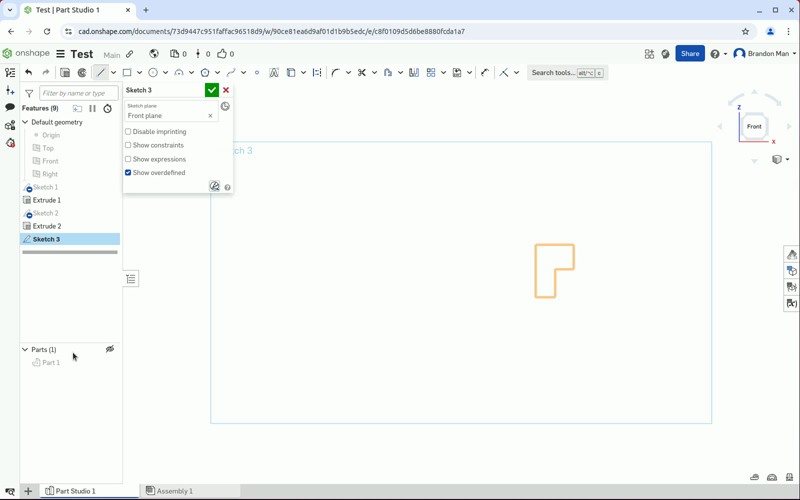
mouse_move(460, 282)
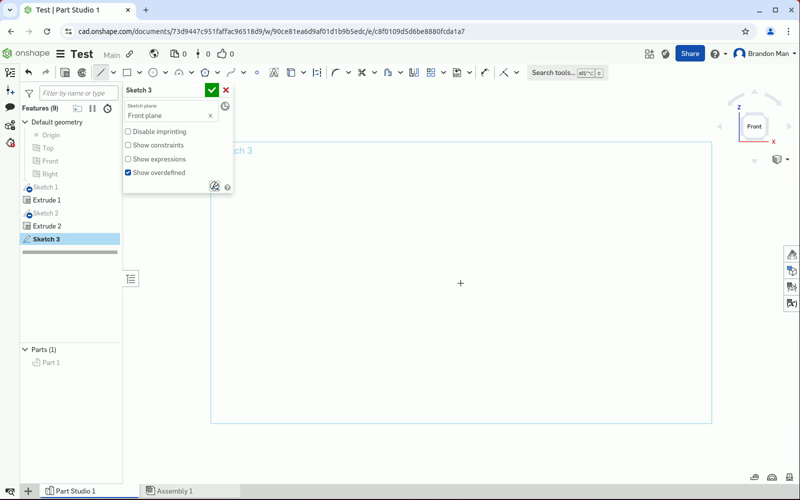
click(460, 282)
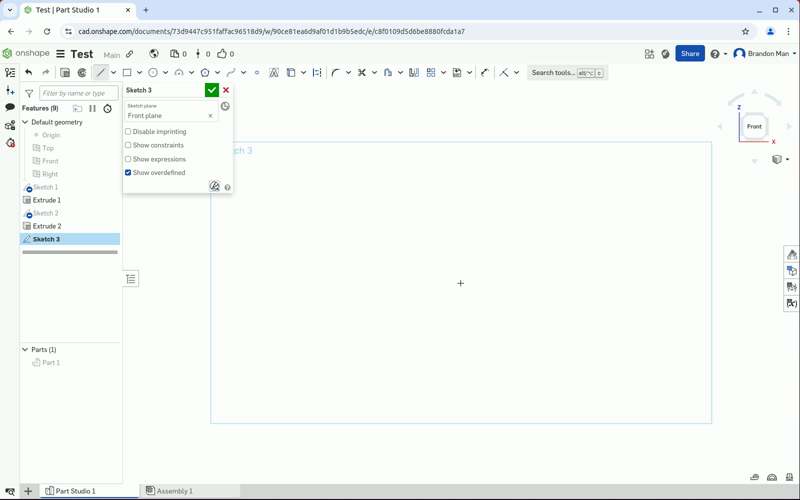
key_up(shift)
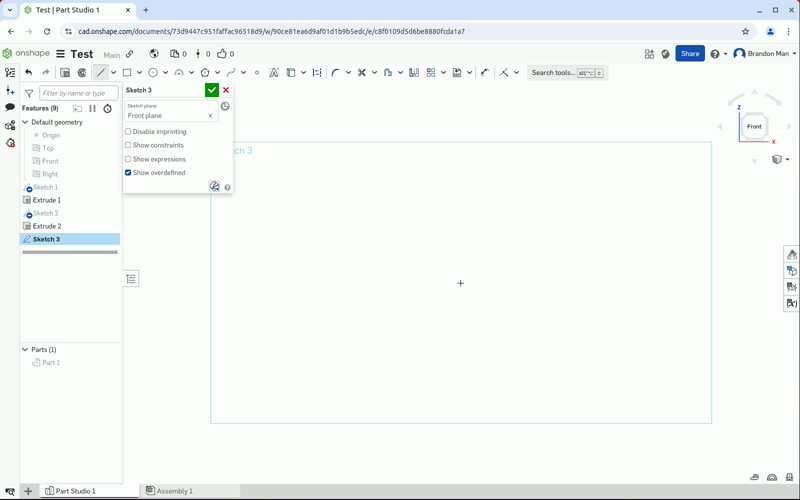
key_down(shift)
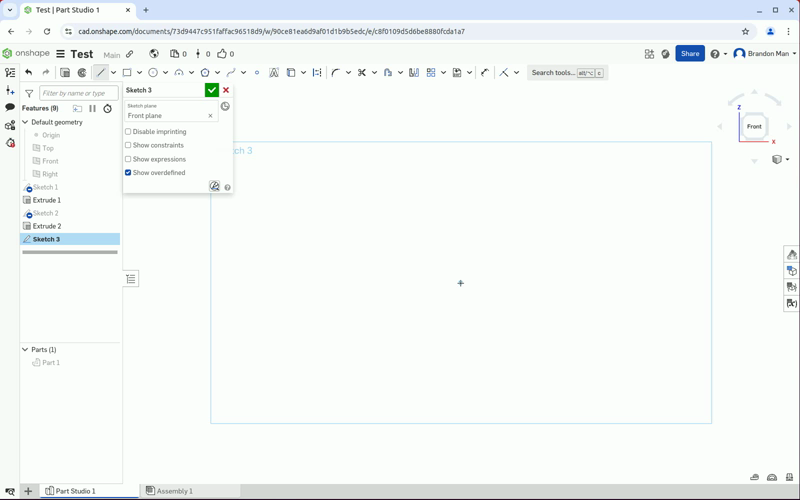
mouse_move(490, 282)
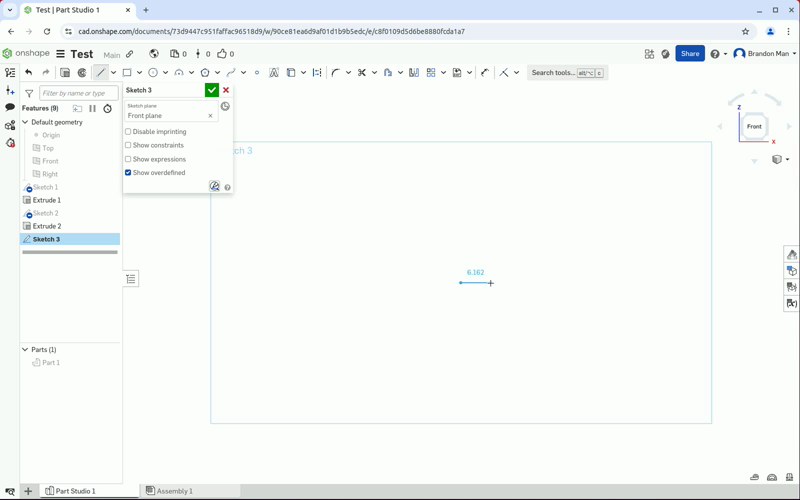
mouse_move(517, 282)
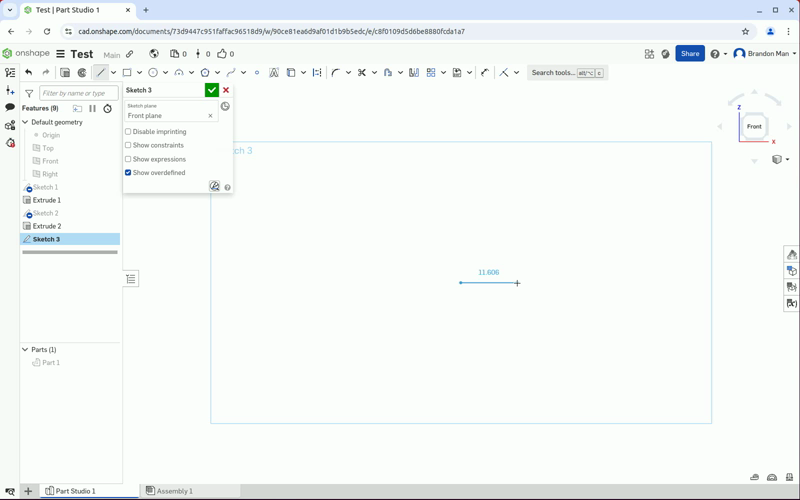
click(517, 282)
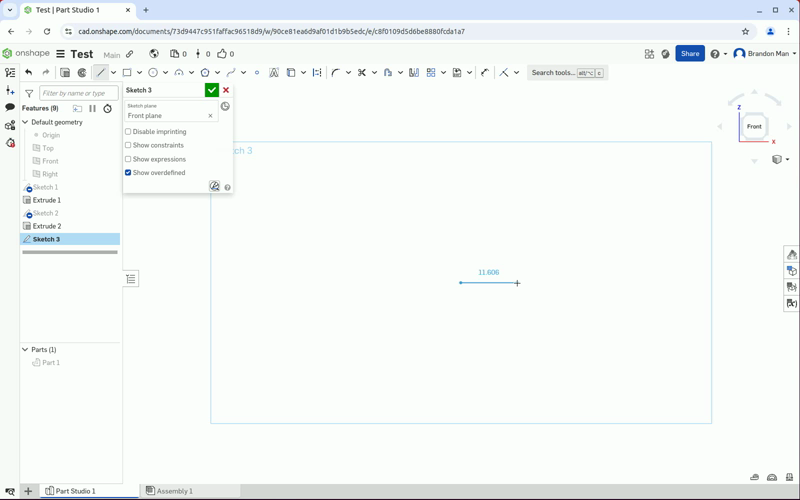
key_up(shift)
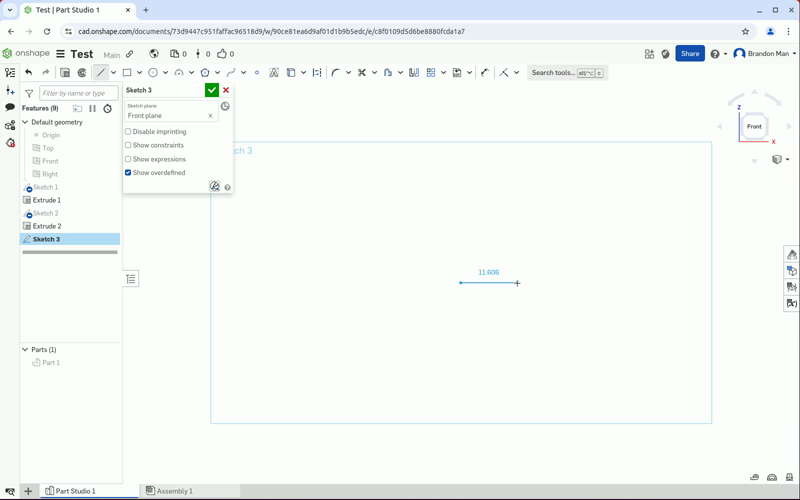
key_down(shift)
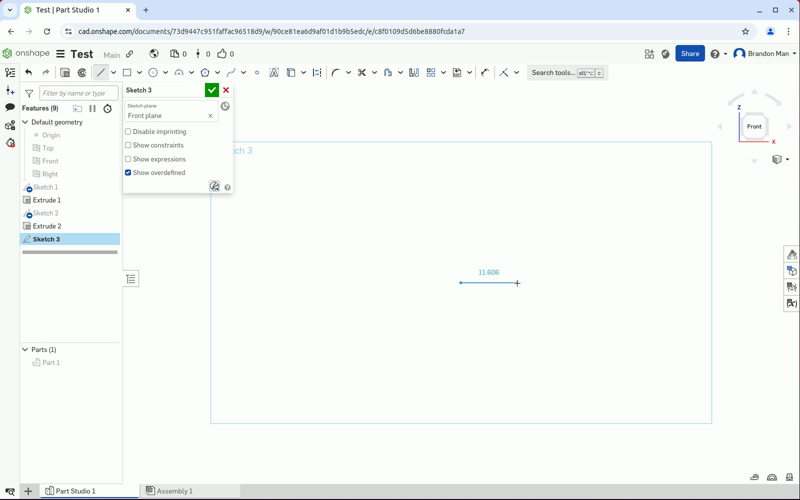
mouse_move(460, 207)
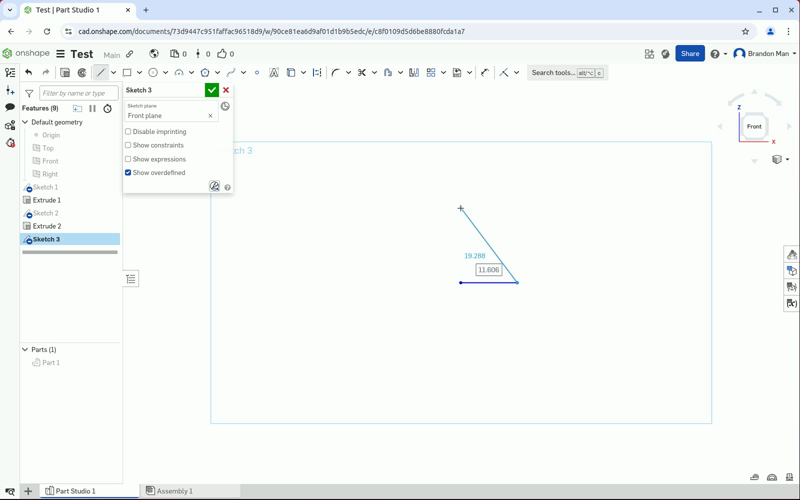
click(460, 207)
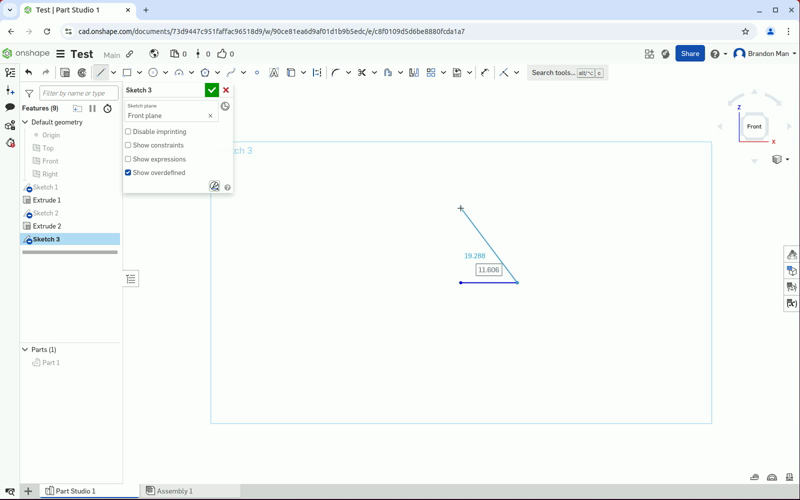
key_up(shift)
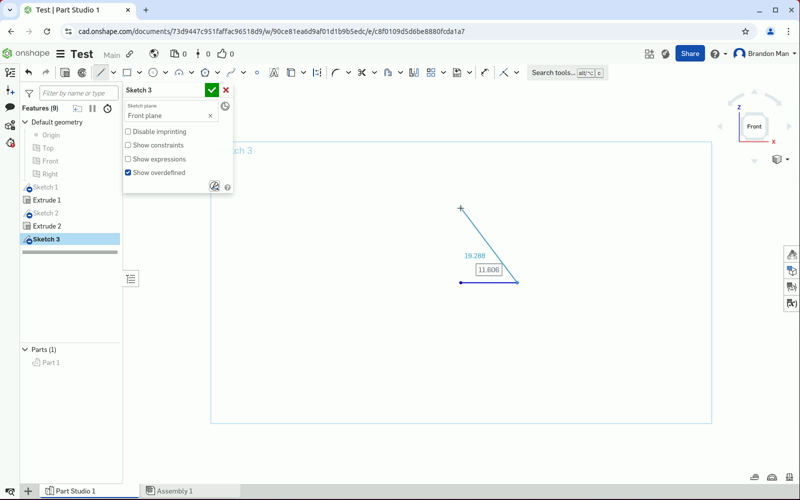
key_down(shift)
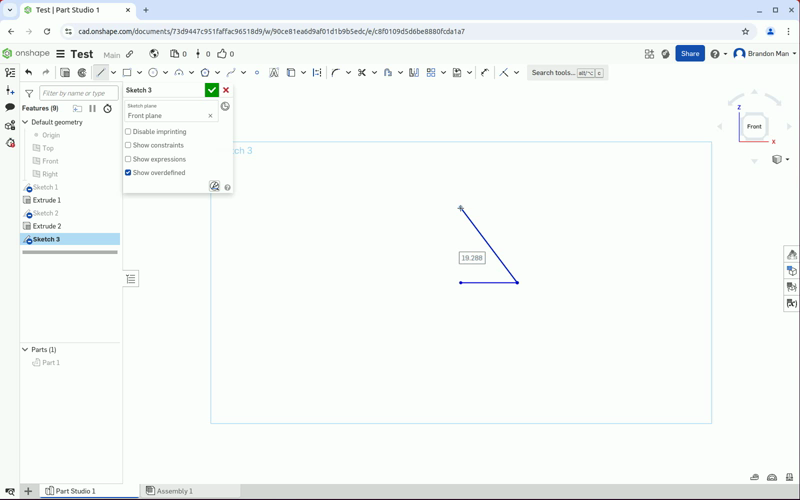
mouse_move(460, 282)
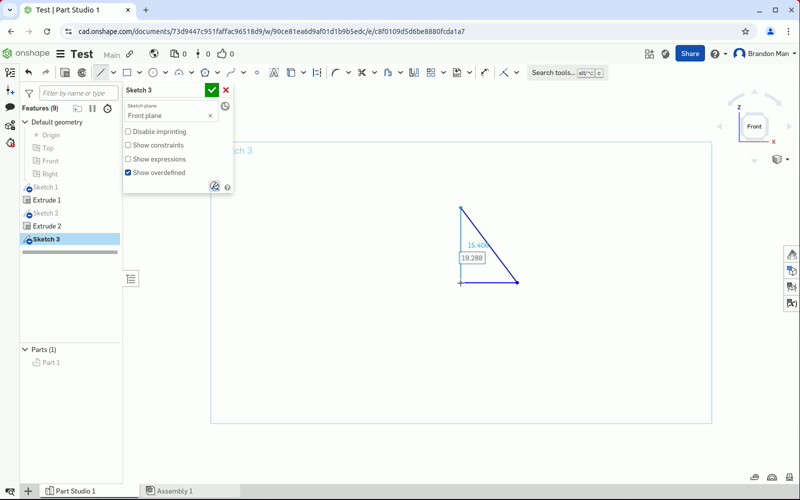
key_up(shift)
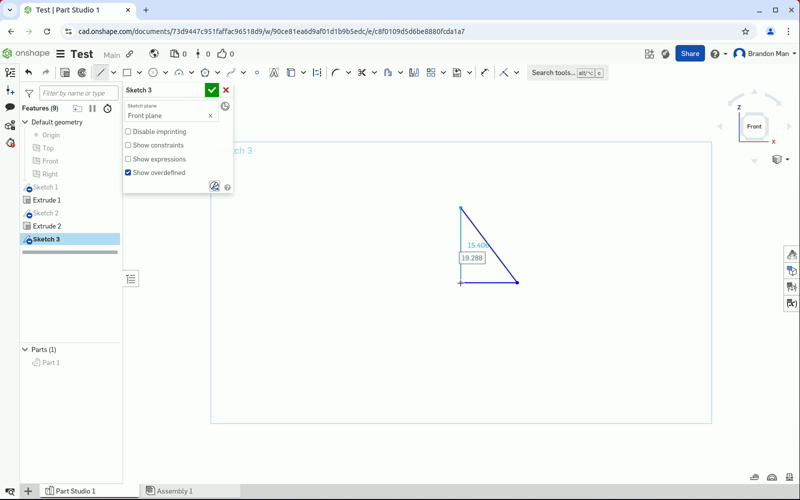
click(460, 282)
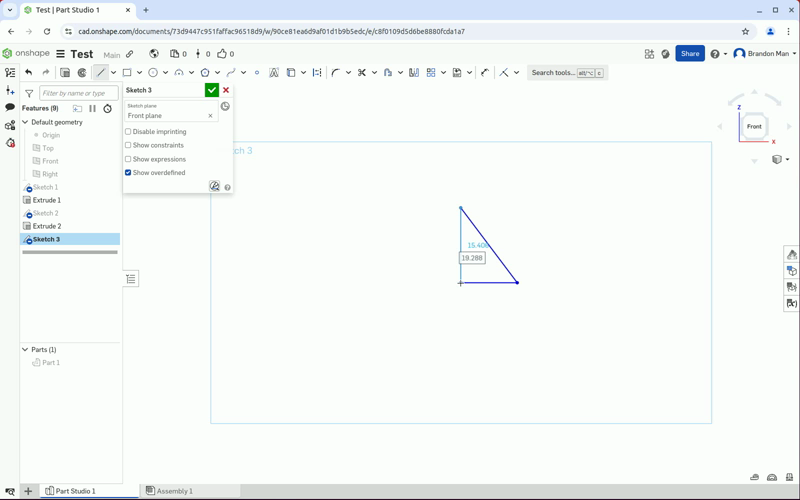
key(esc)
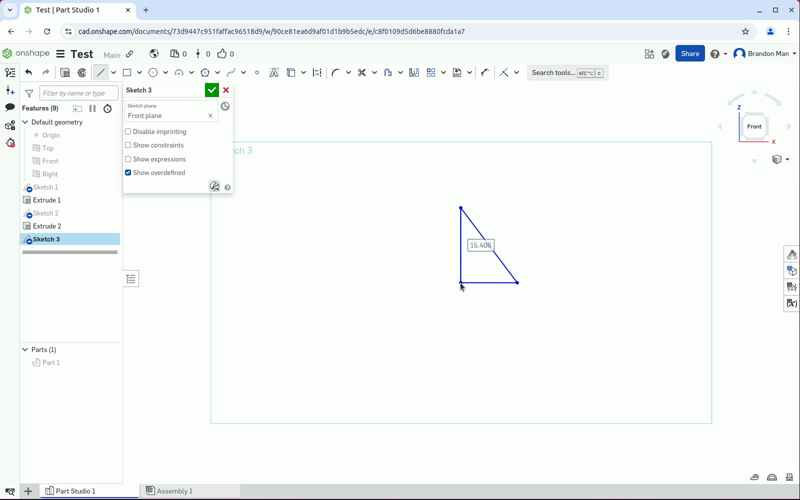
mouse_move(468, 228)
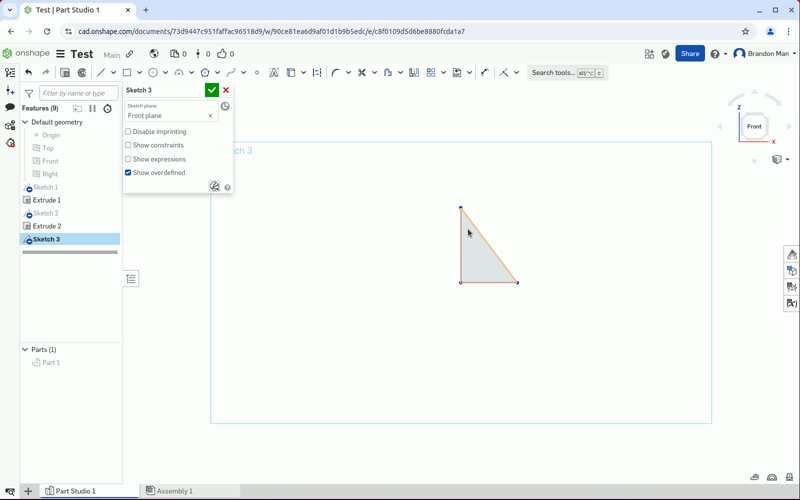
click(468, 228)
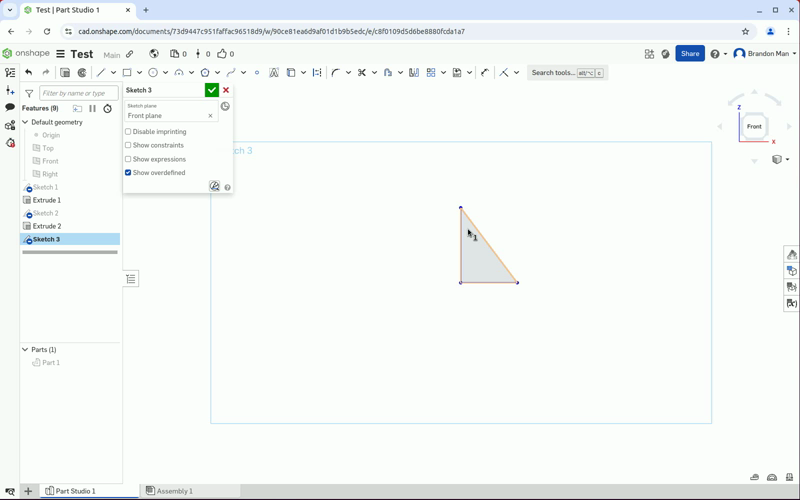
mouse_move(73, 352)
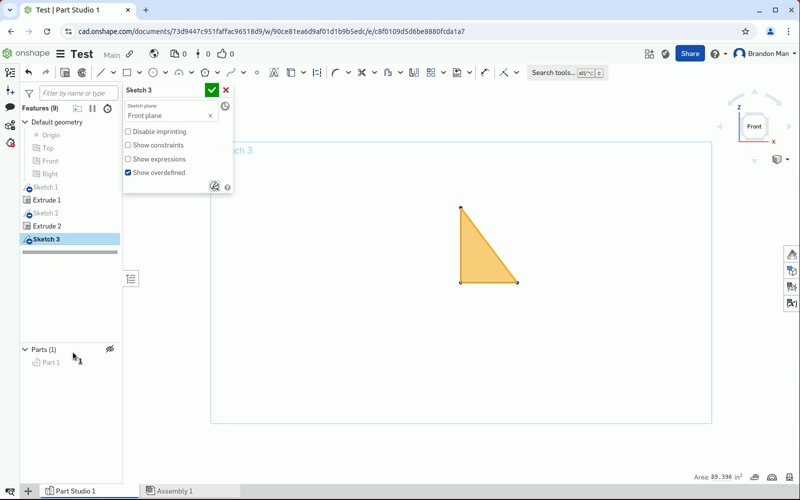
key(shift+y)
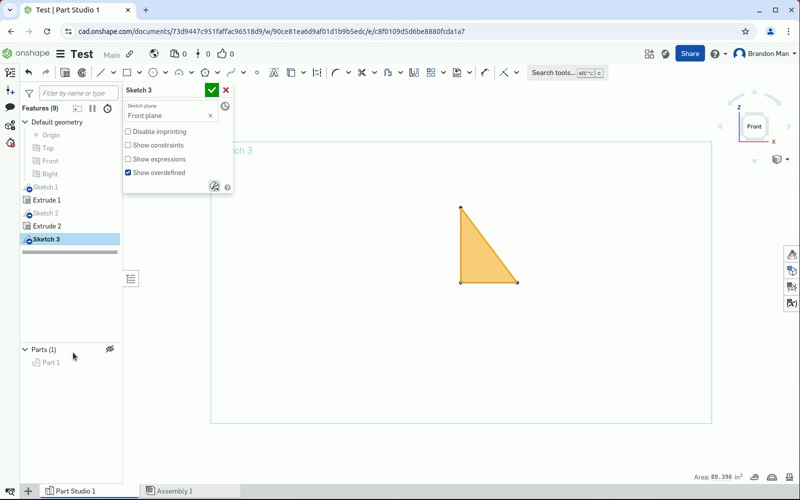
key(shift+e)
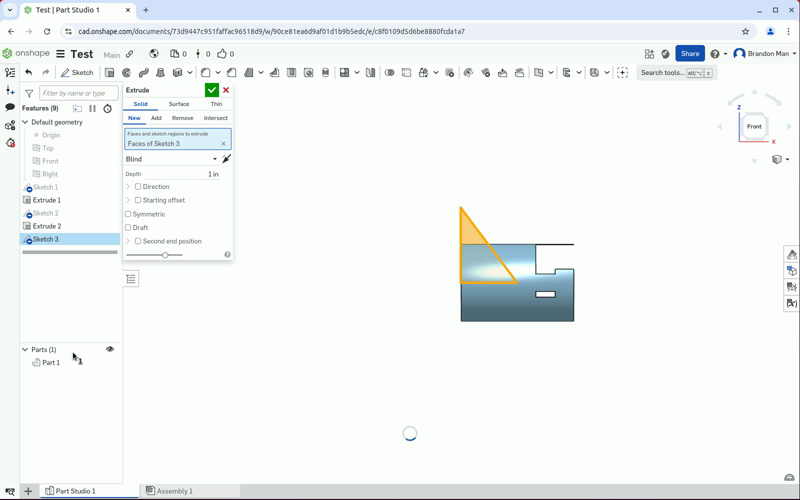
mouse_move(143, 106)
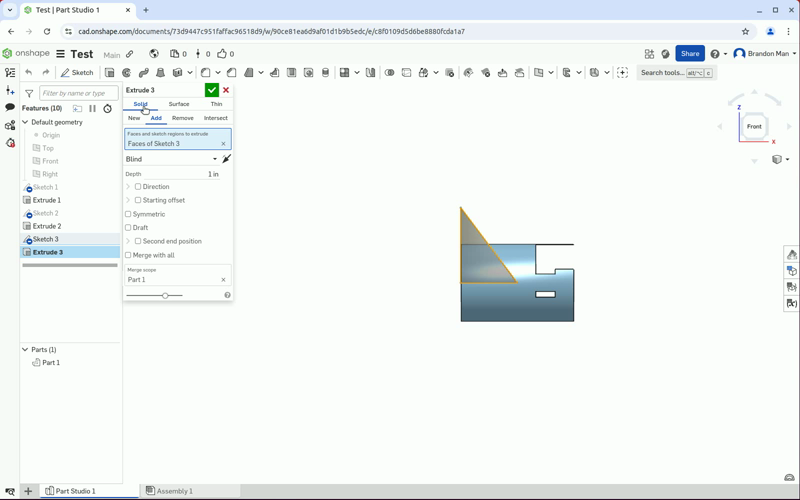
click(143, 106)
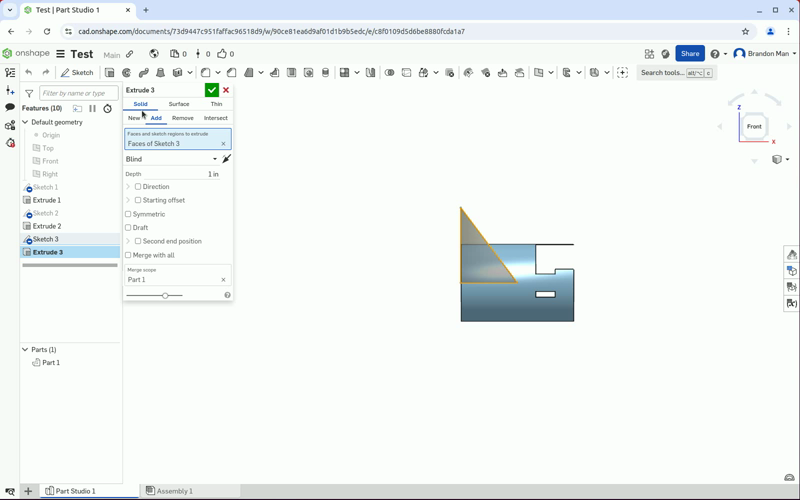
mouse_move(137, 120)
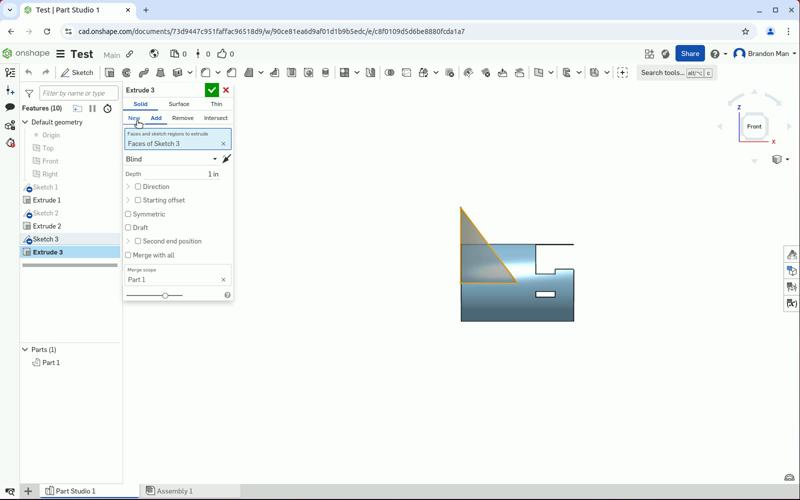
click(137, 120)
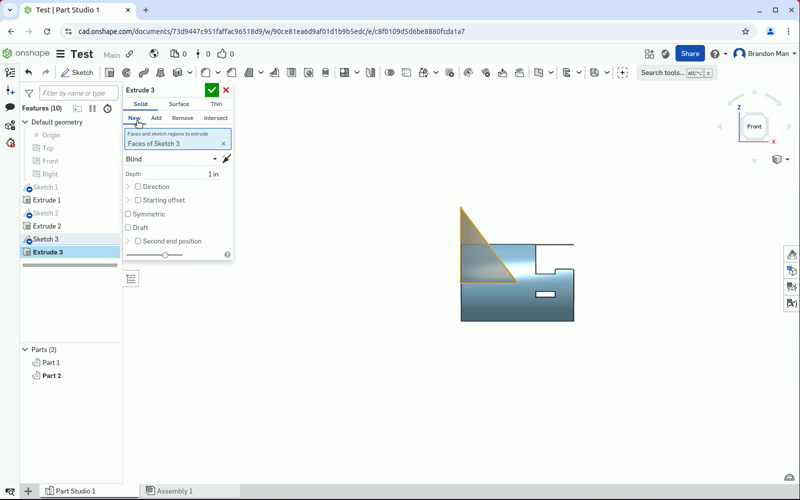
key(tab, 4)
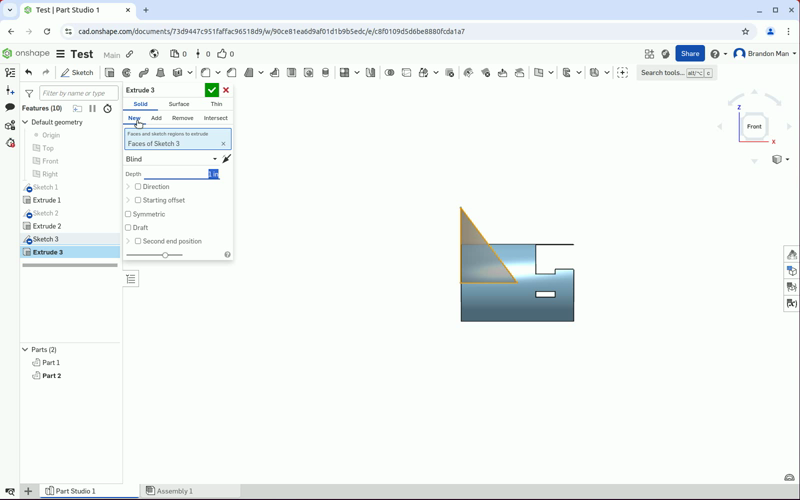
text(15.406)
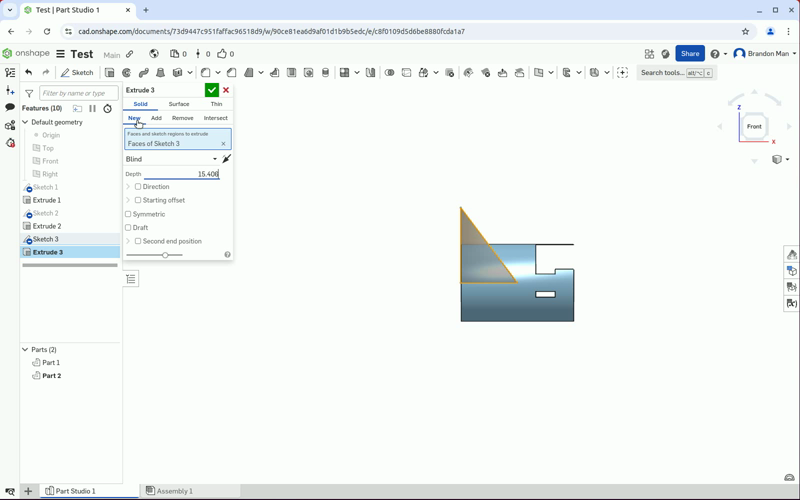
key(tab, 3)
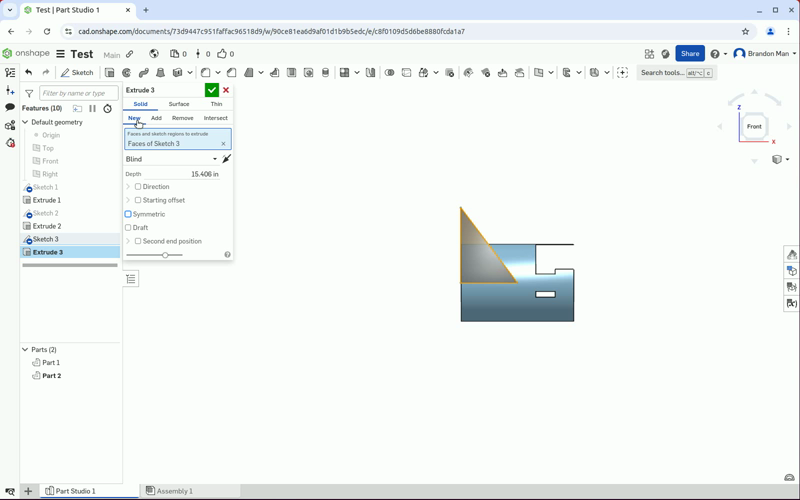
key(space)
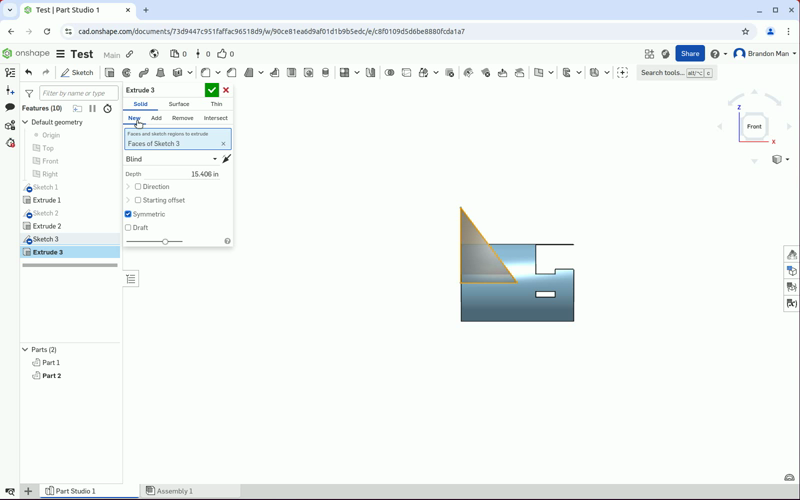
key(enter)
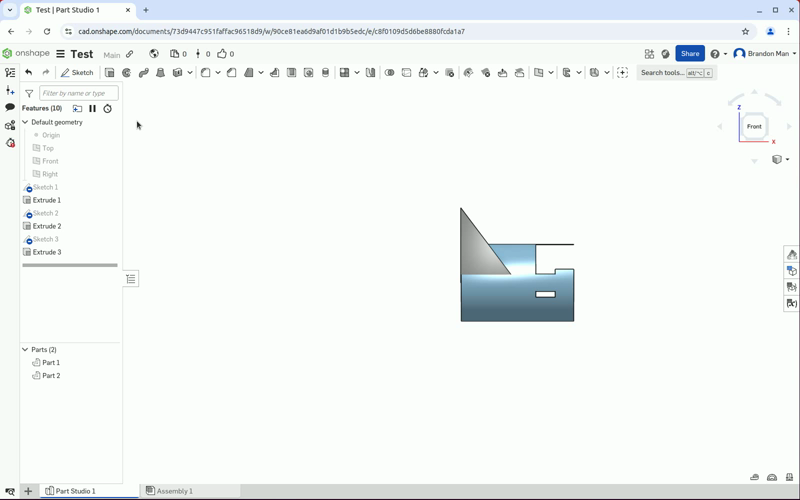
key(shift+h)
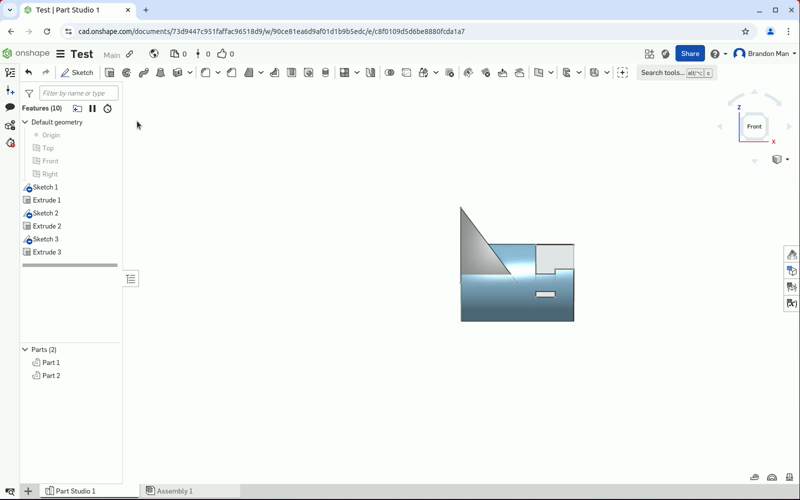
key(shift+h)
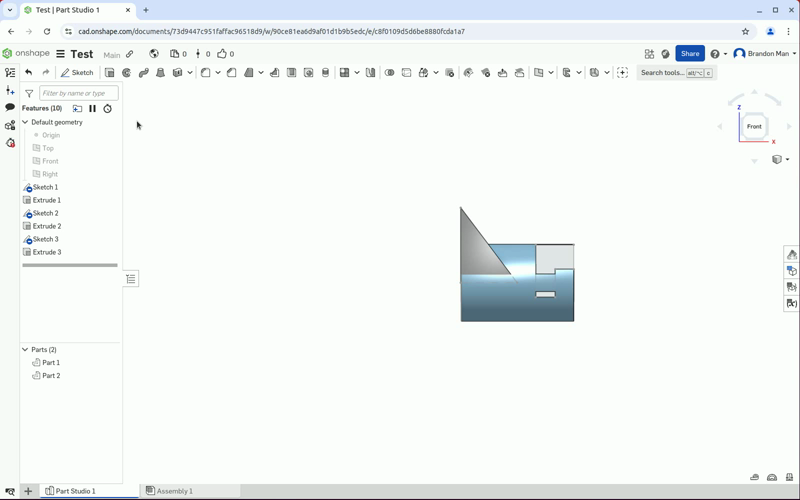
key(shift+7)
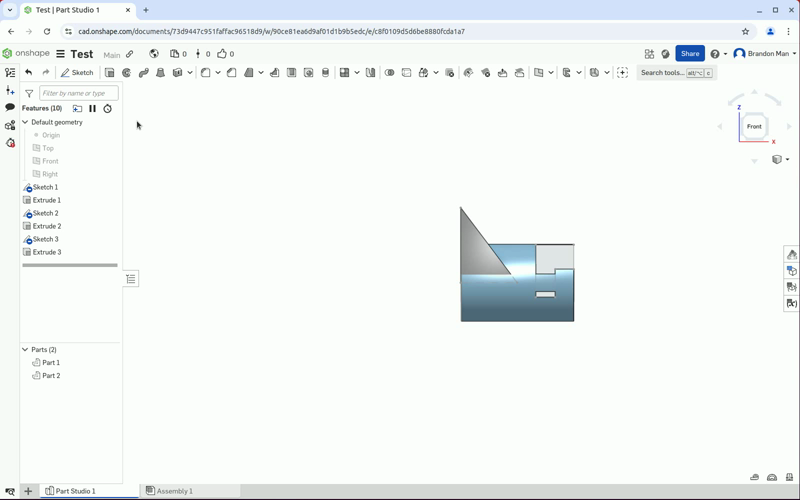
key(left, 2)
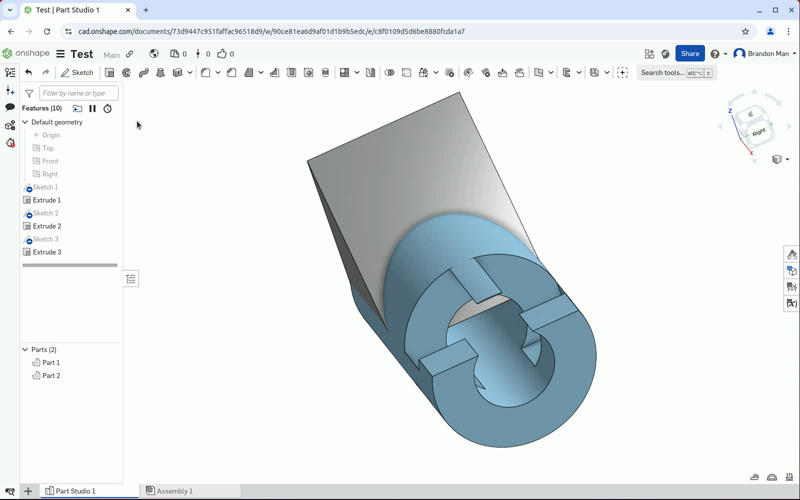
key(down, 2)
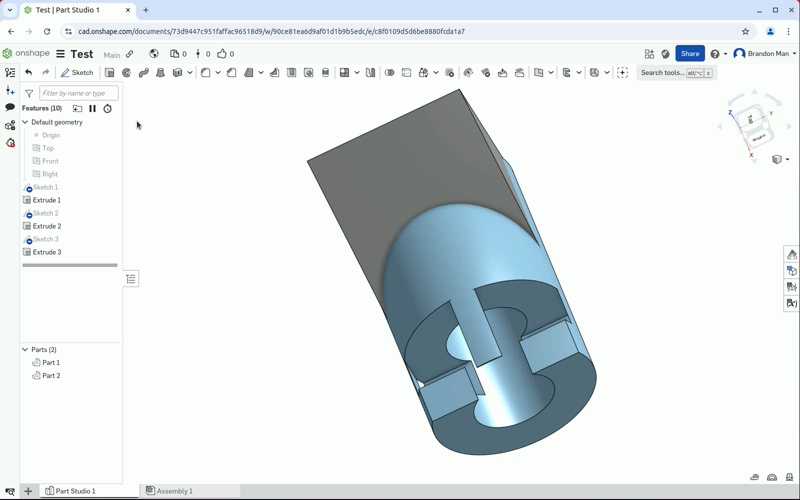
key(up, 2)
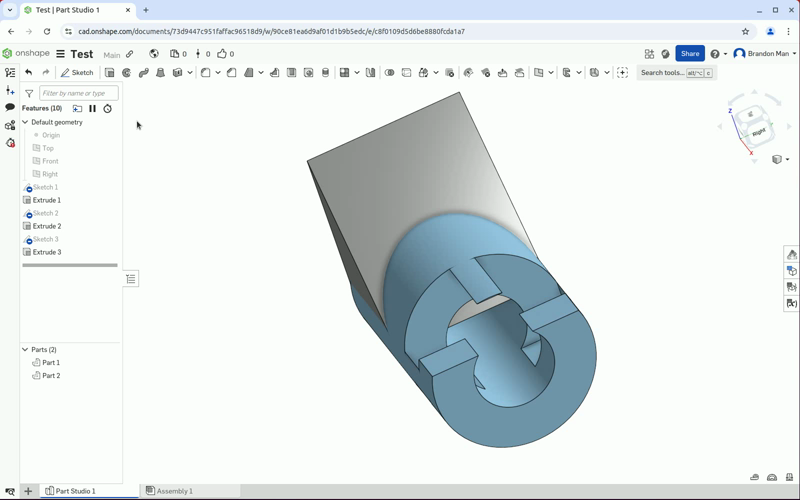
key(right, 2)
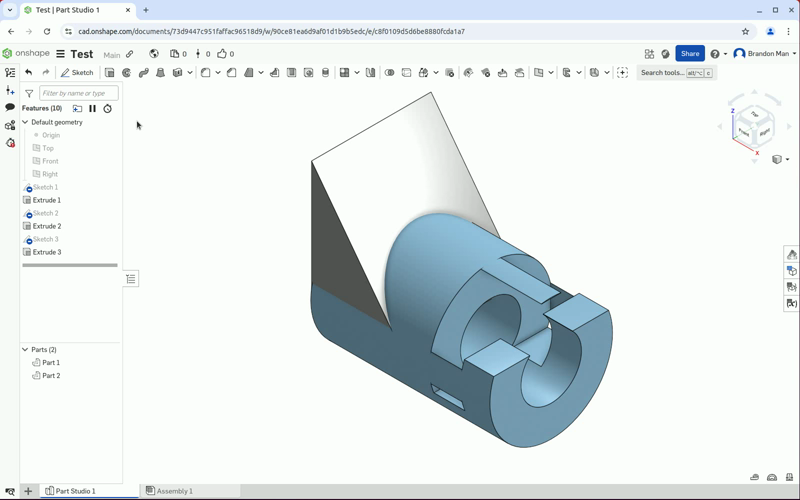
mouse_move(73, 189)
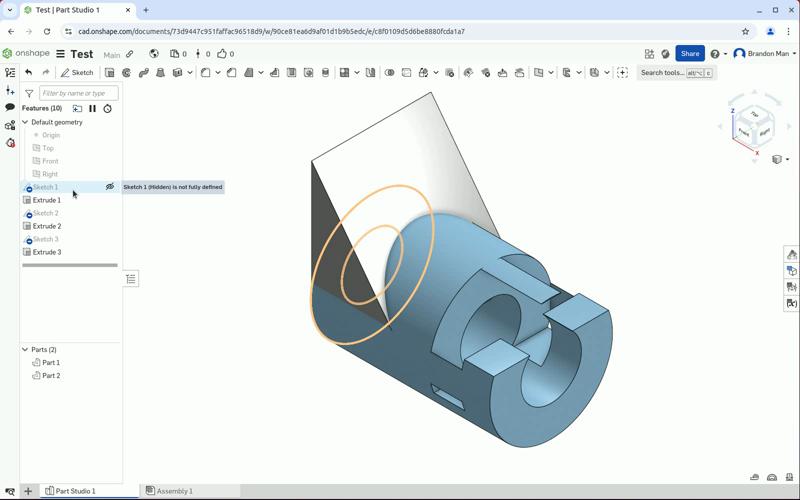
click(73, 189)